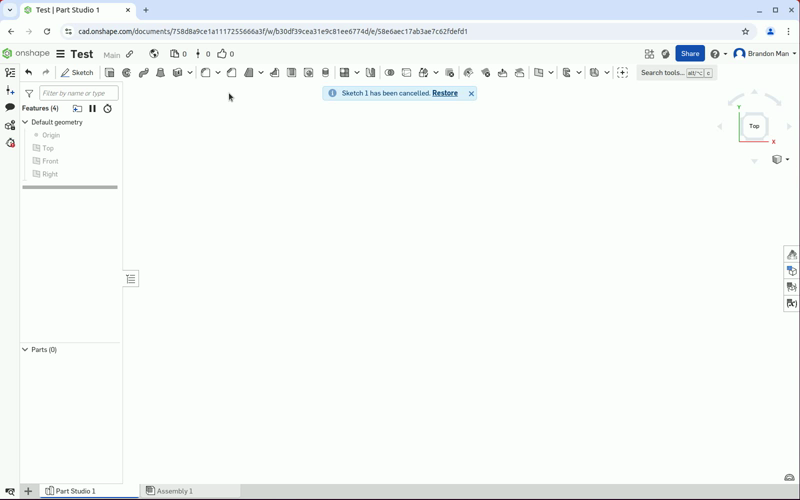
key(shift+h)
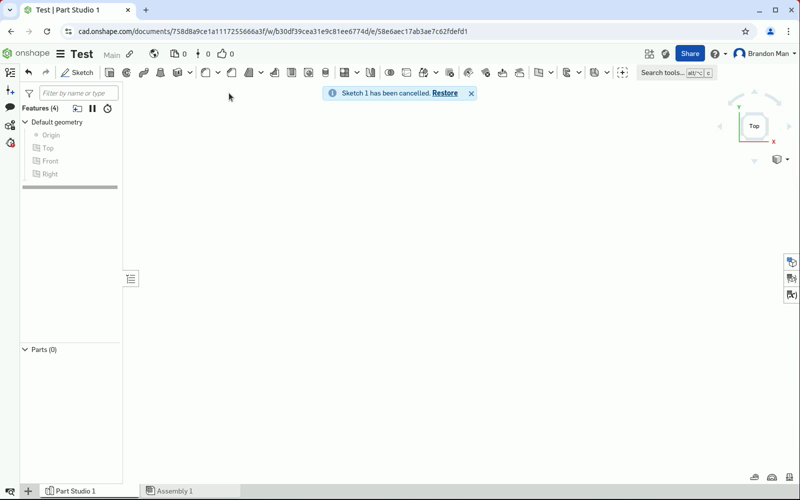
mouse_move(73, 352)
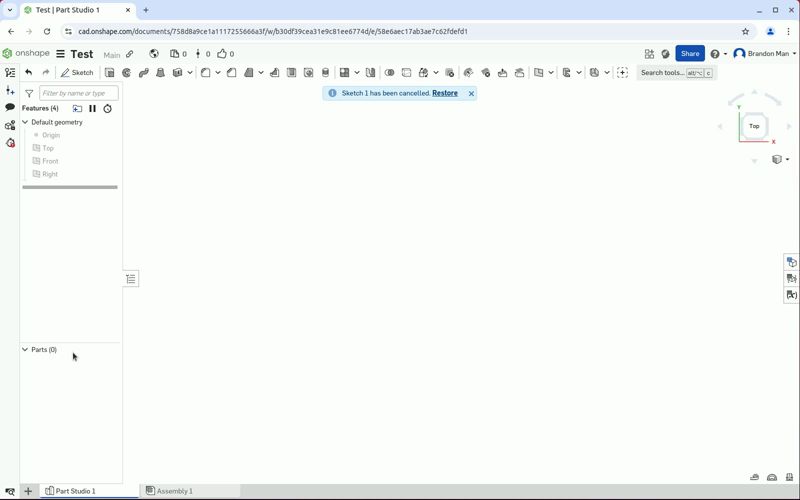
key(y)
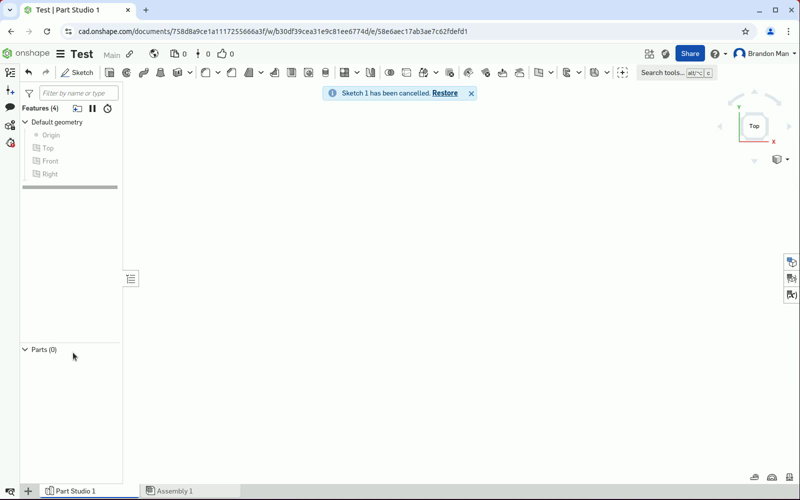
key(shift+p)
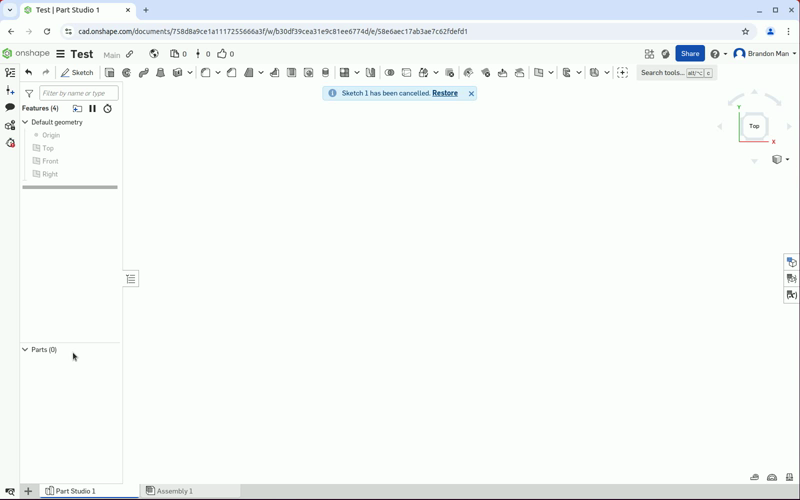
key(space)
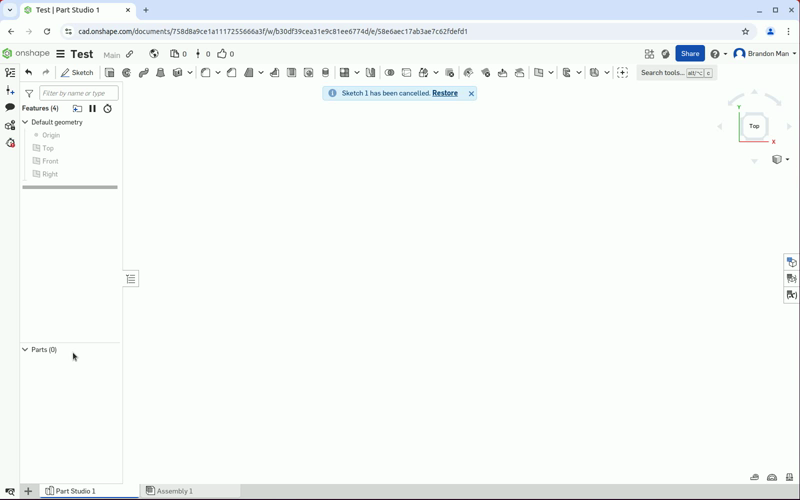
key_down(shift)
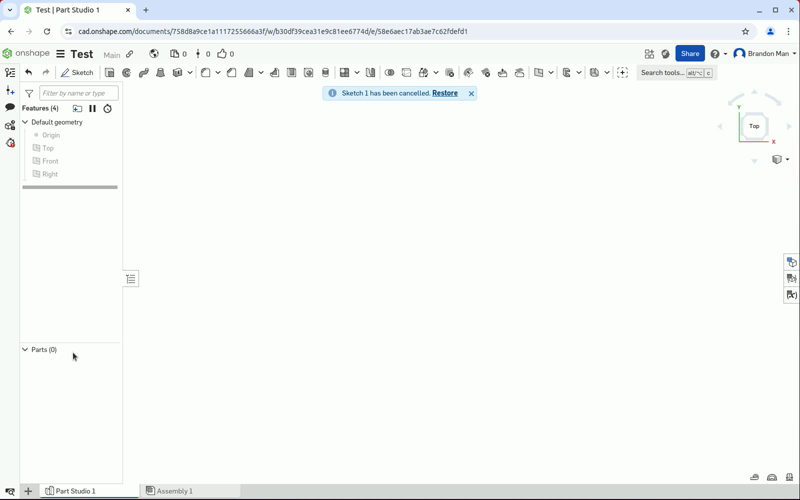
key(up)
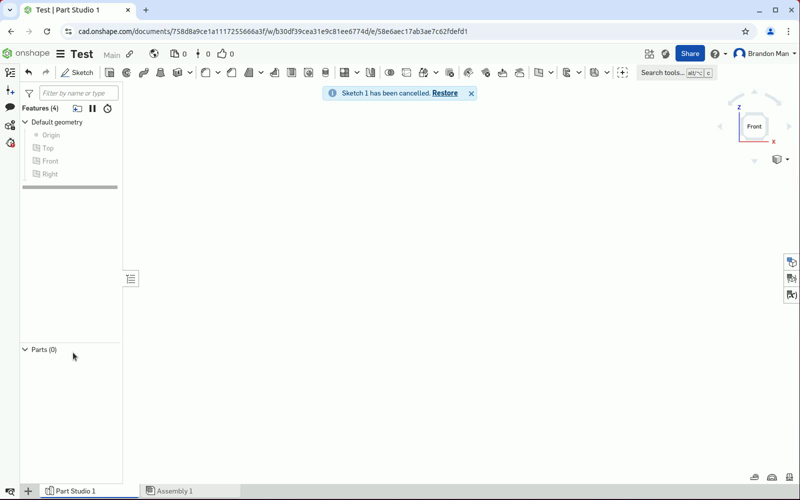
key_up(shift)
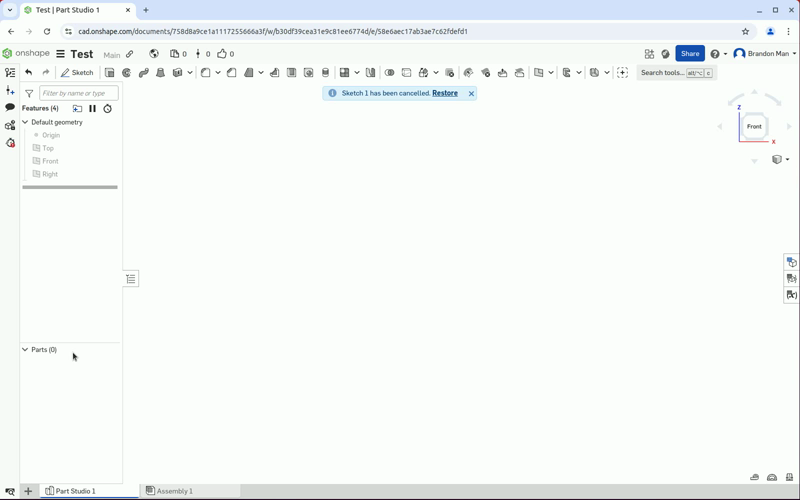
mouse_move(73, 352)
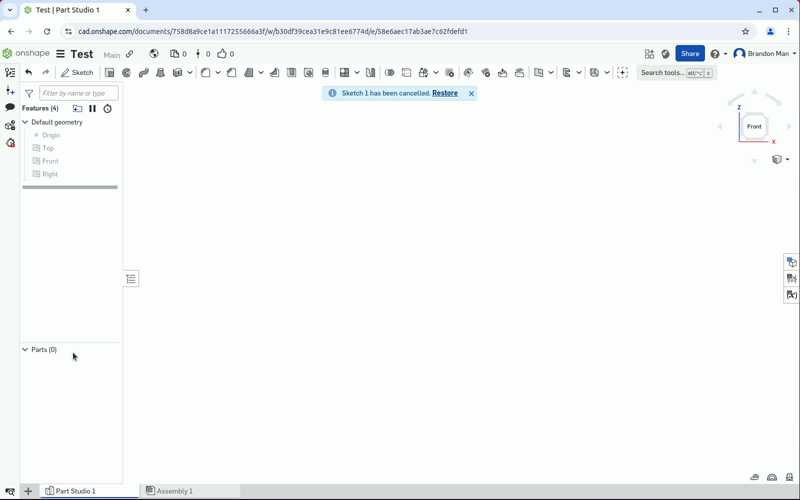
key(shift+y)
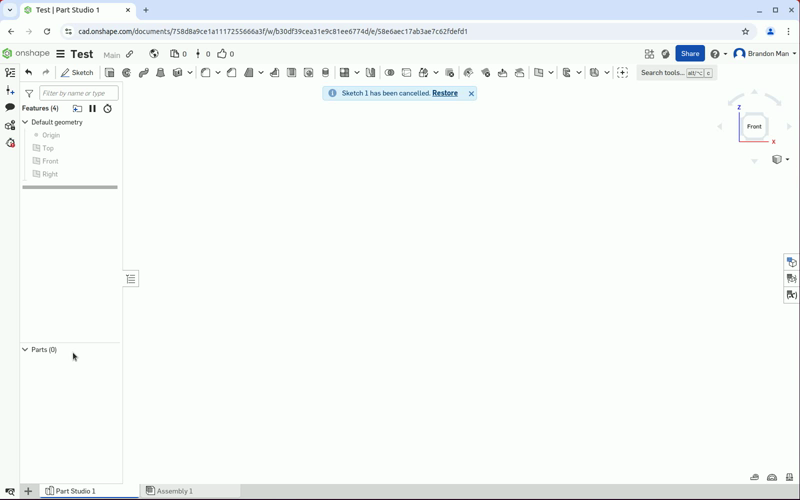
key(shift+s)
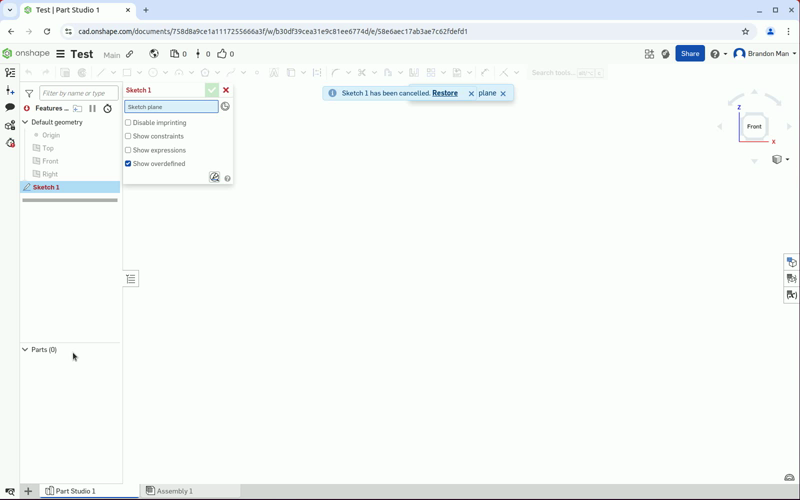
mouse_move(73, 163)
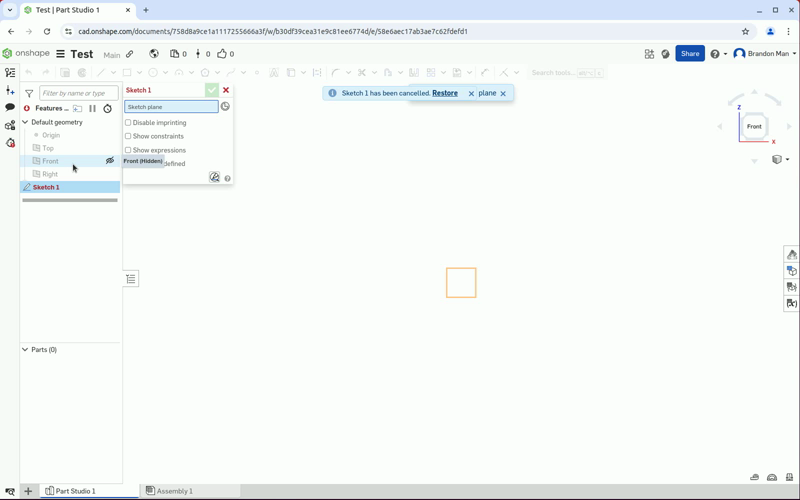
click(73, 163)
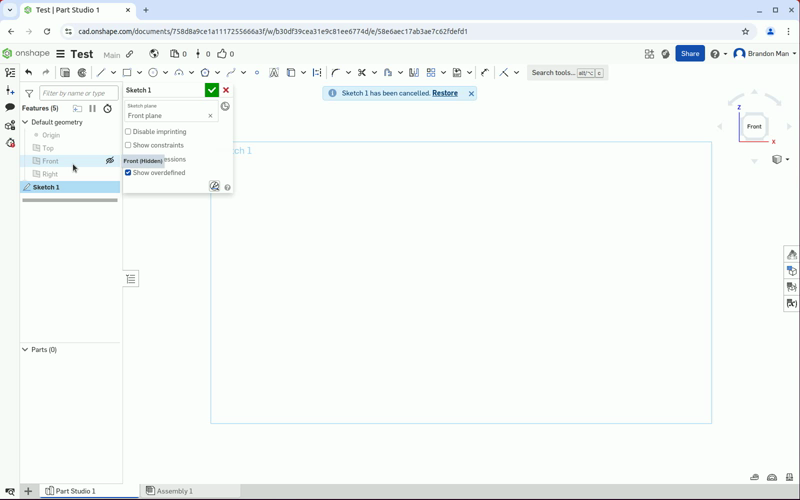
mouse_move(73, 352)
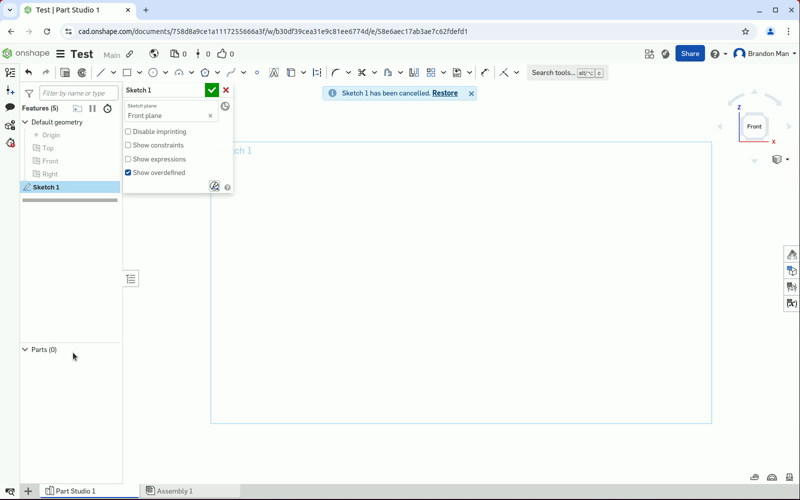
key(y)
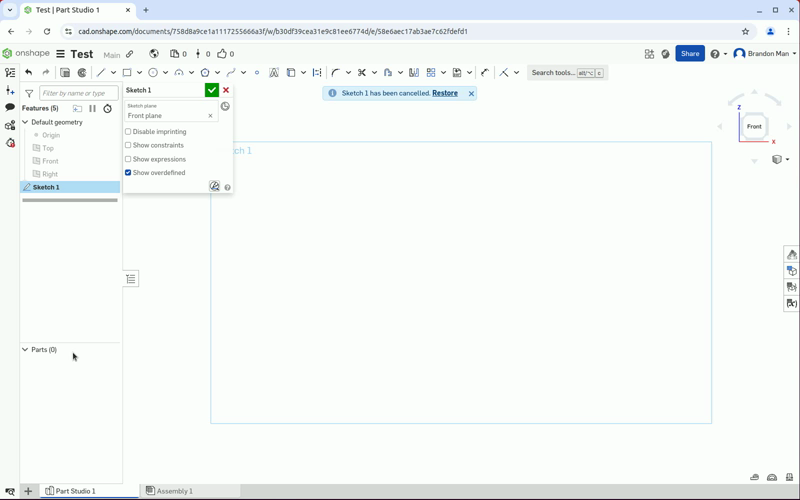
key(c)
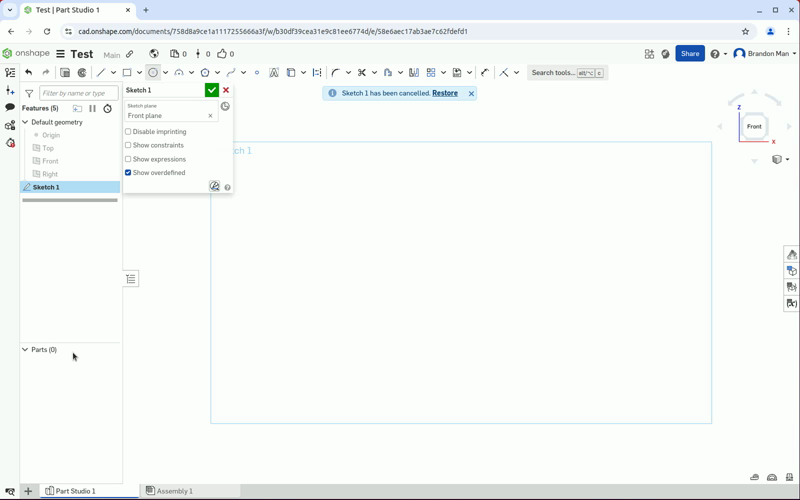
key_down(shift)
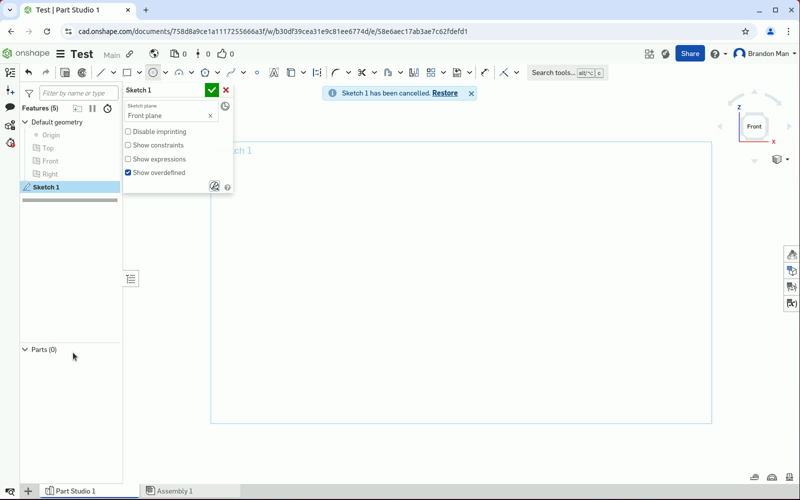
mouse_move(461, 282)
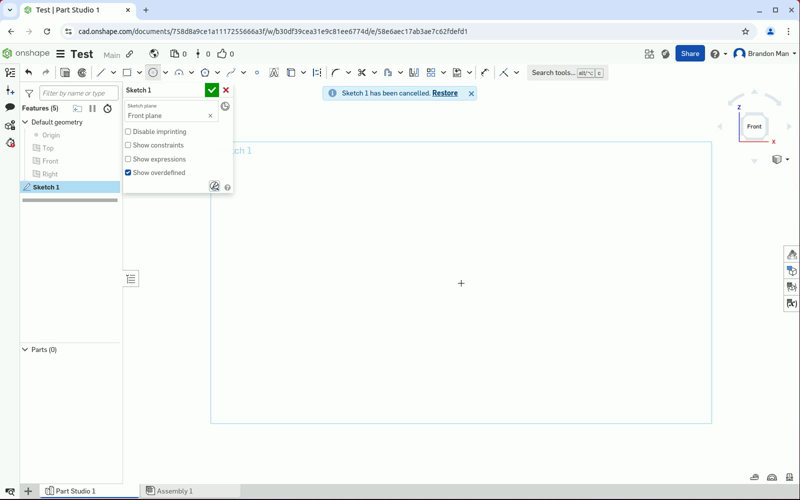
click(461, 282)
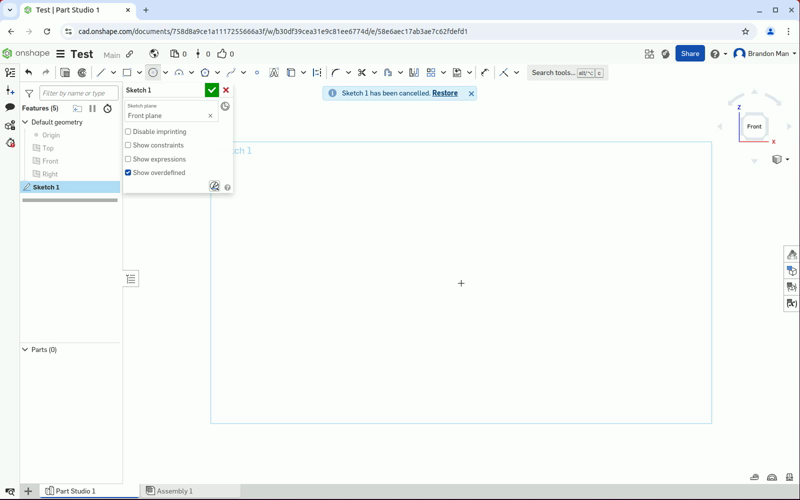
key_up(shift)
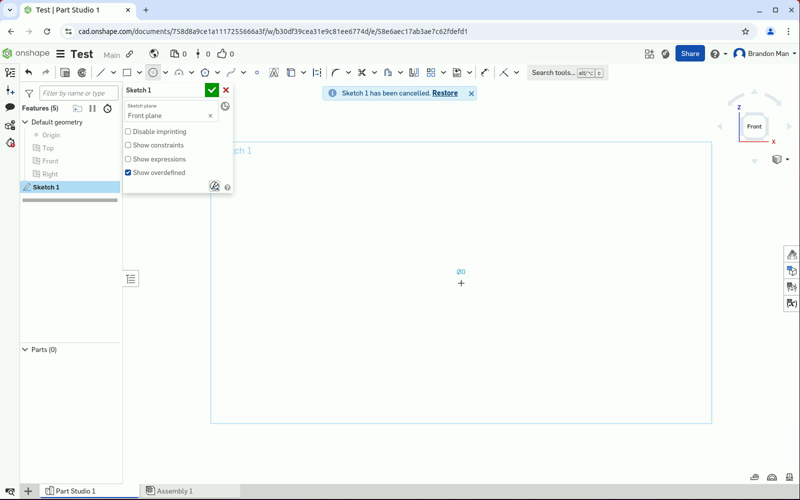
mouse_move(470, 282)
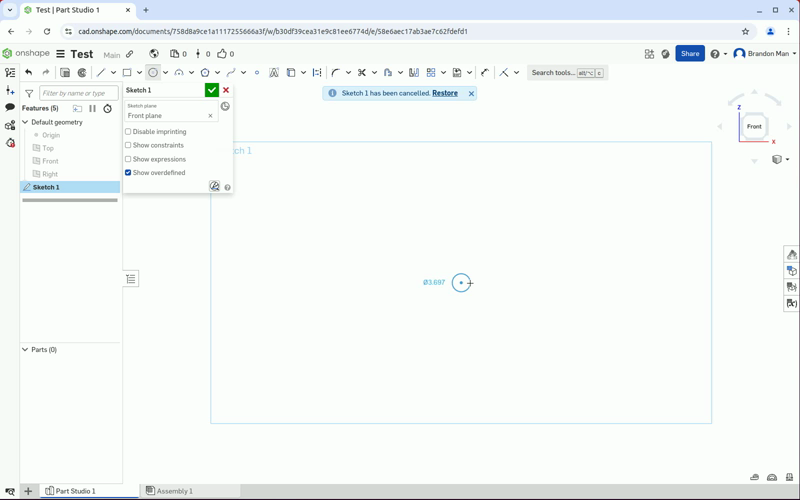
click(470, 282)
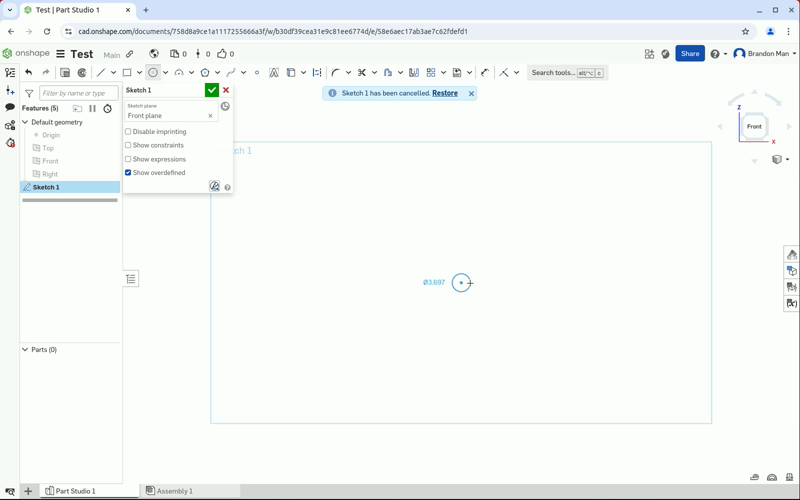
key(esc)
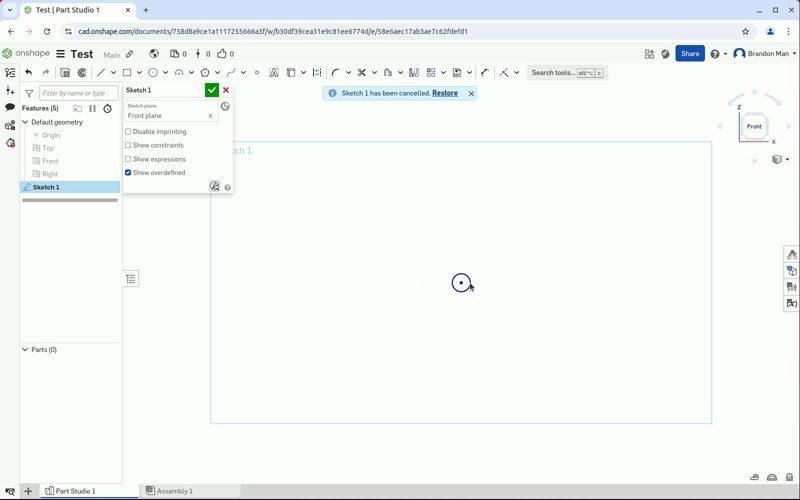
mouse_move(458, 288)
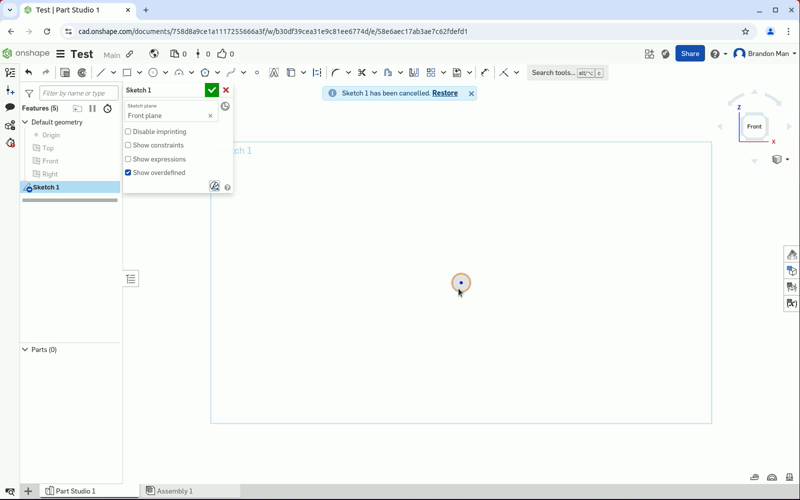
scroll(6)
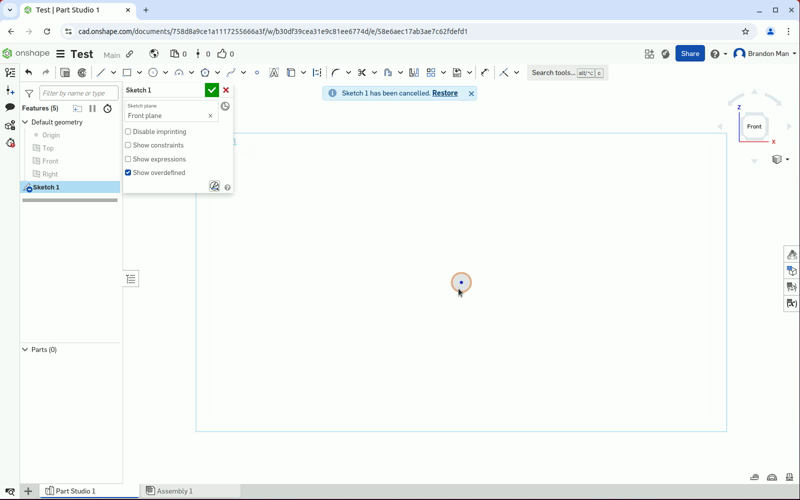
scroll(6)
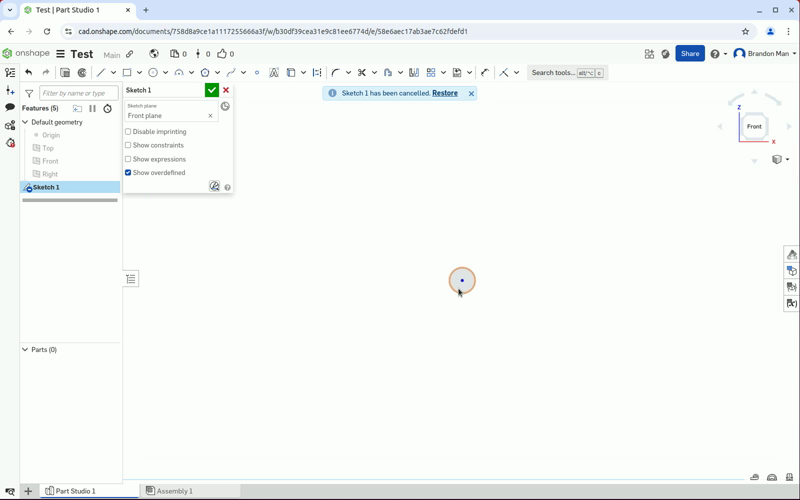
scroll(6)
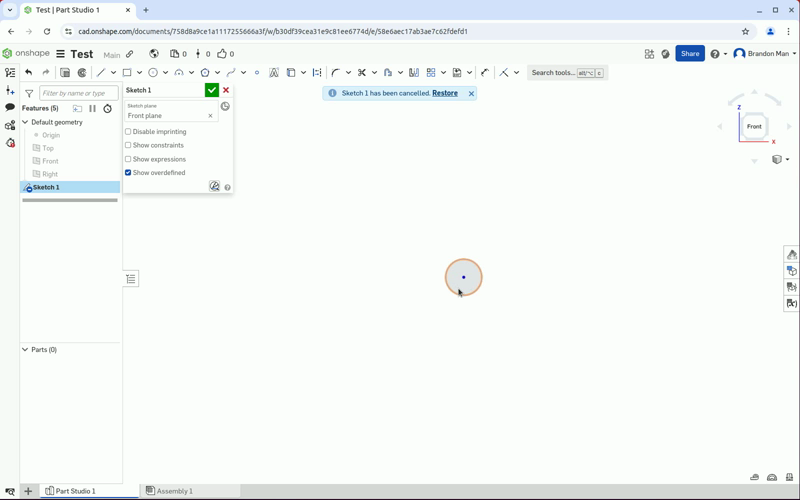
scroll(6)
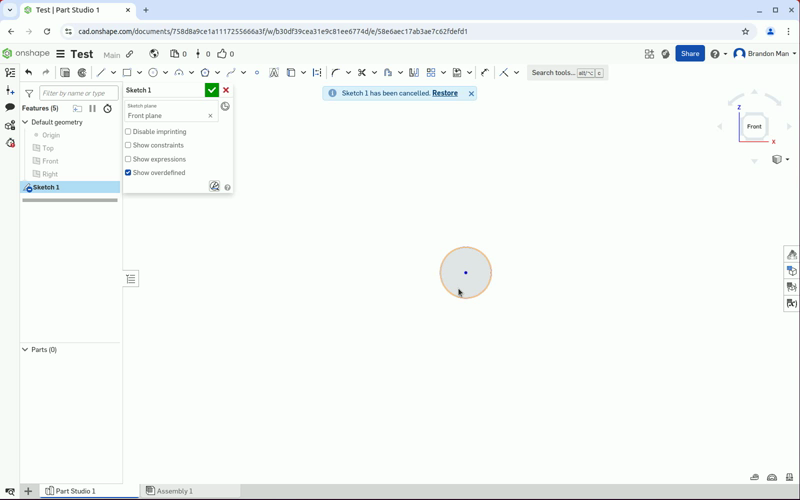
scroll(6)
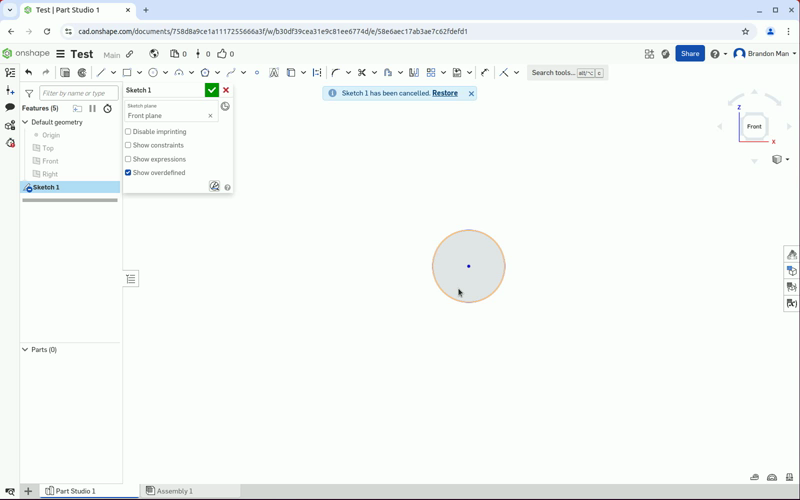
scroll(6)
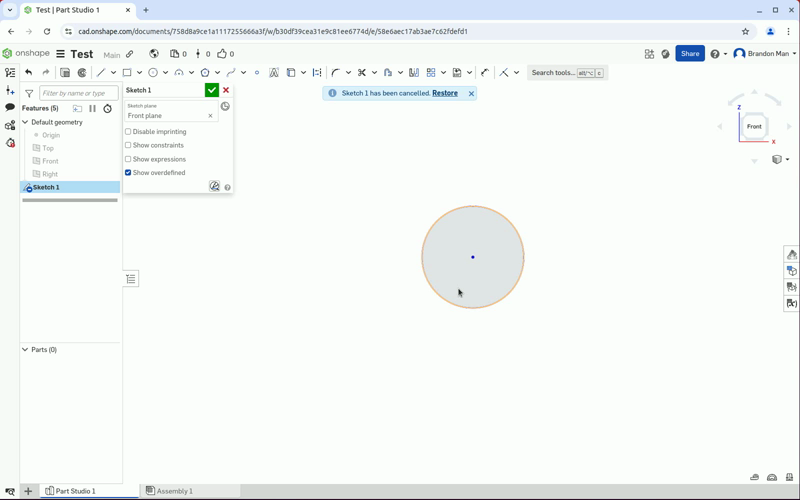
scroll(6)
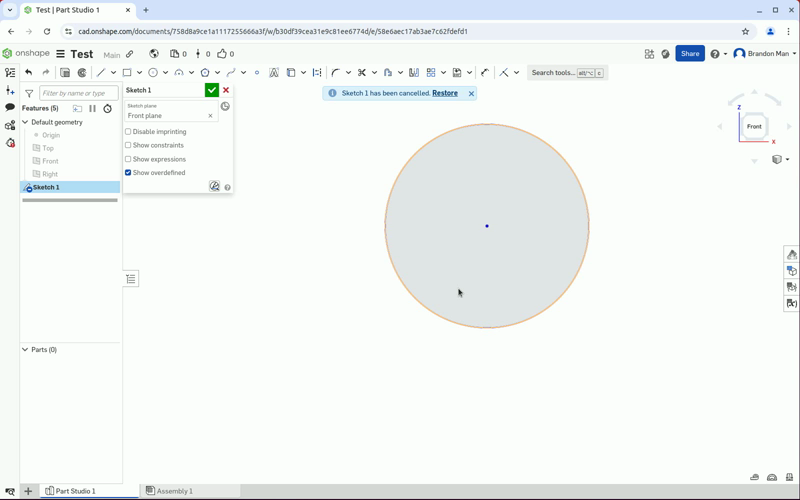
click(458, 288)
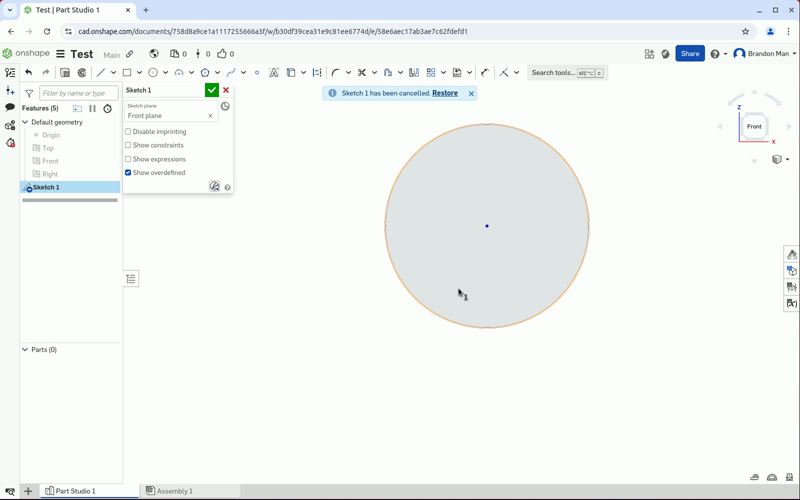
scroll(-6)
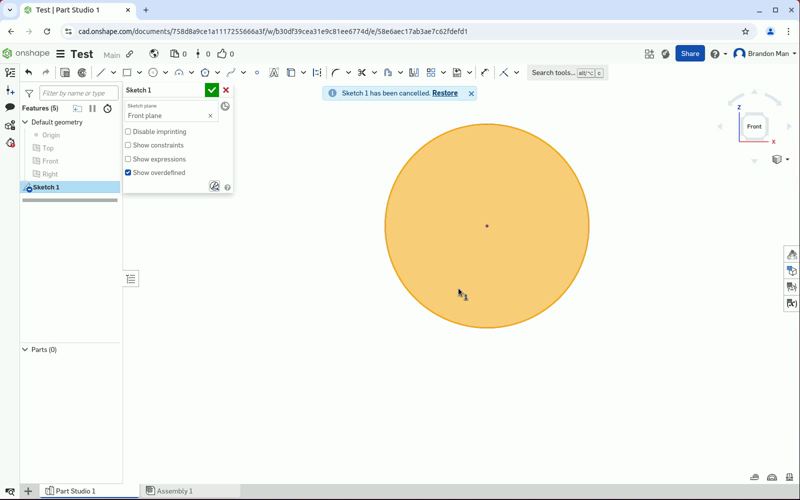
scroll(-6)
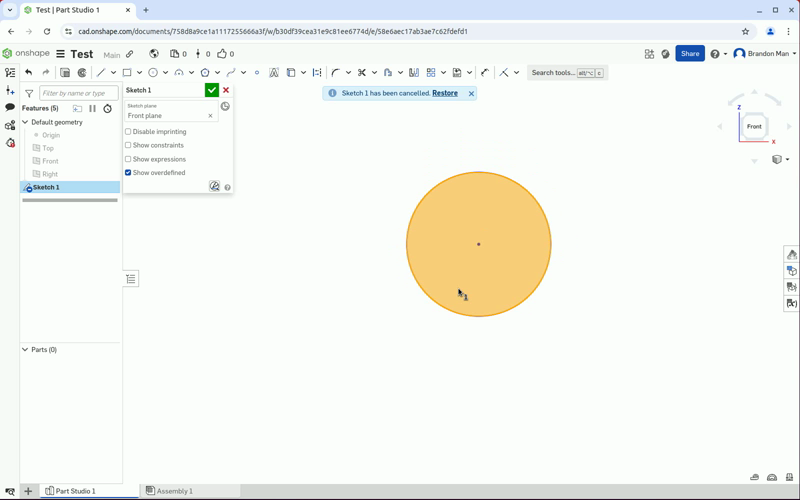
scroll(-6)
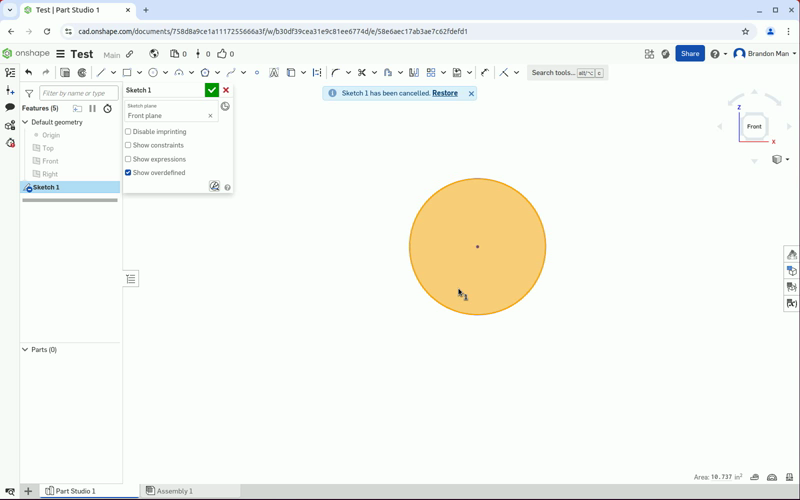
scroll(-6)
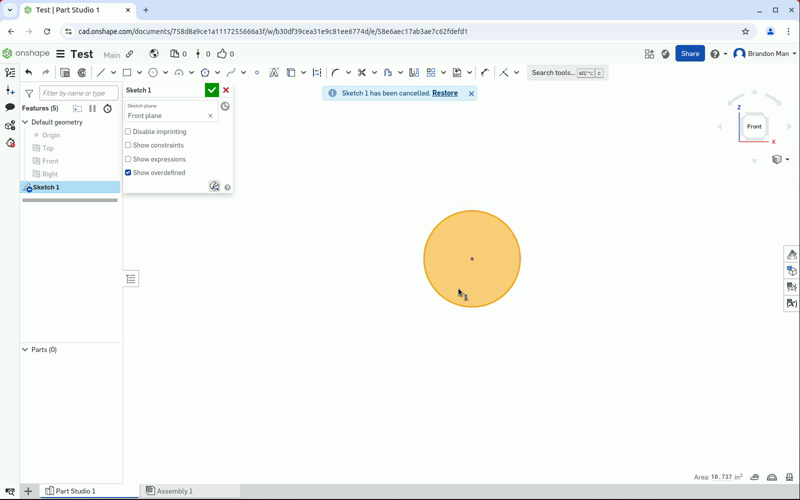
scroll(-6)
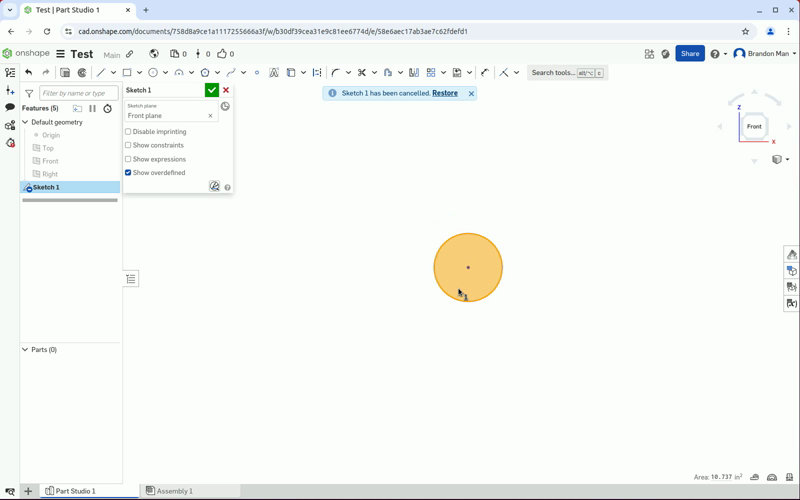
scroll(-6)
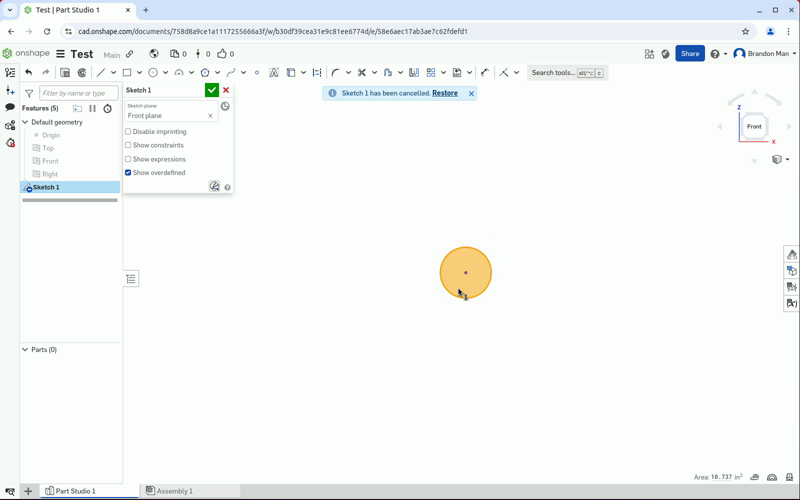
scroll(-6)
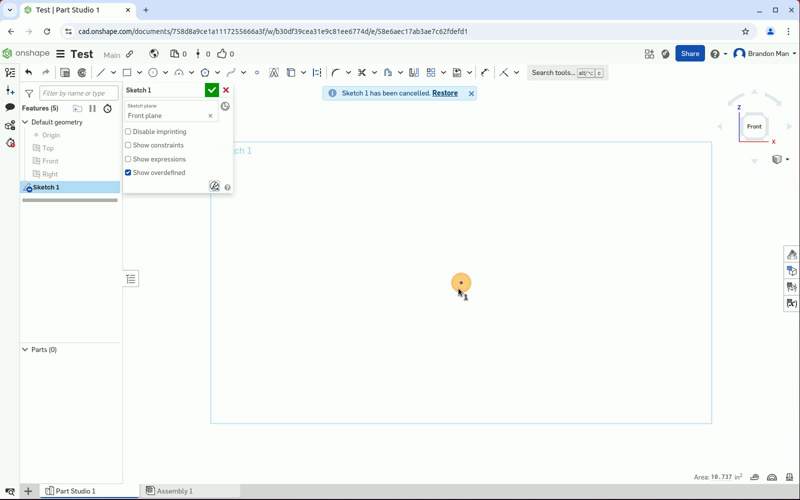
mouse_move(73, 352)
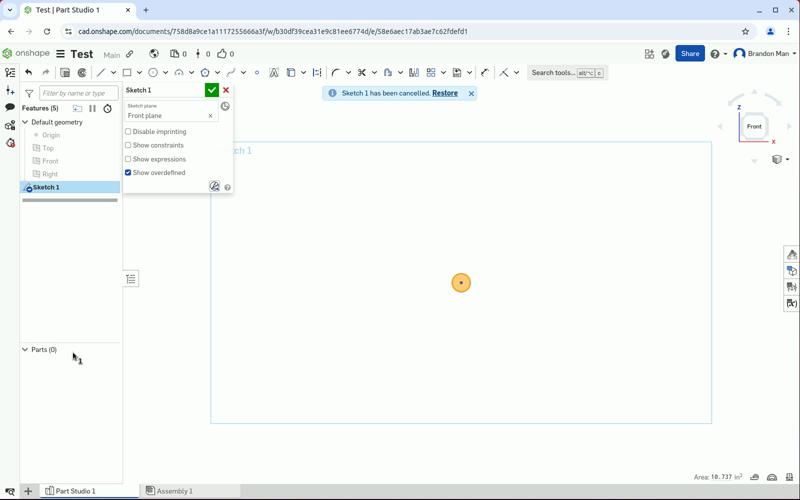
key(shift+y)
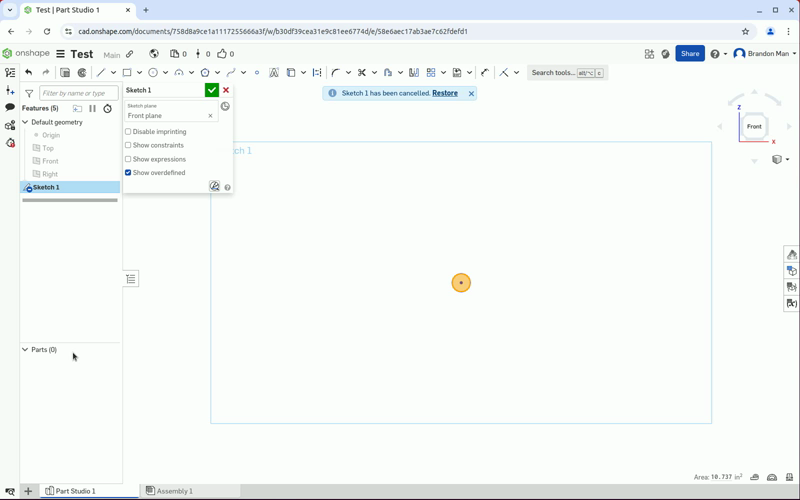
key(shift+e)
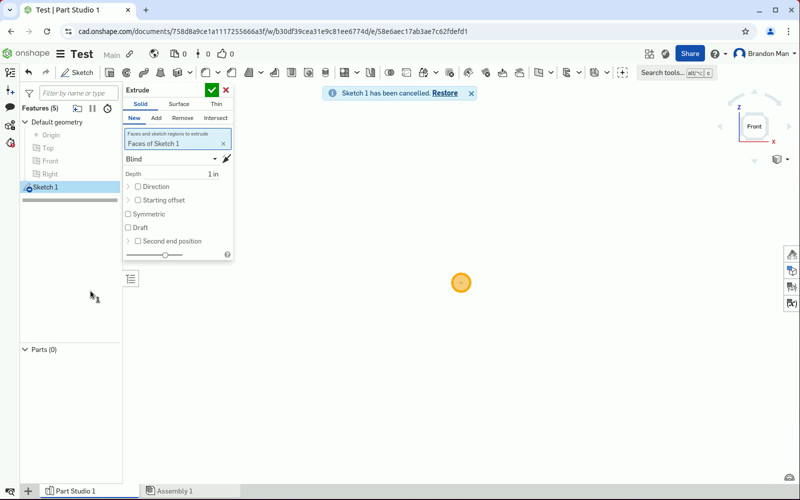
mouse_move(143, 106)
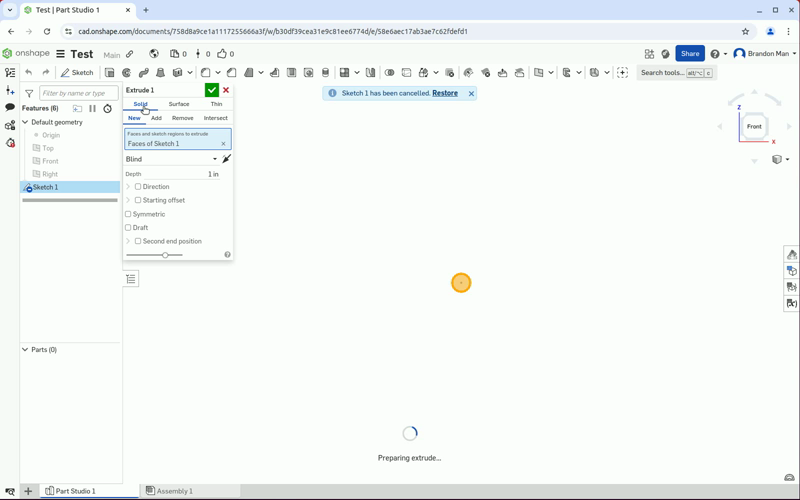
click(143, 106)
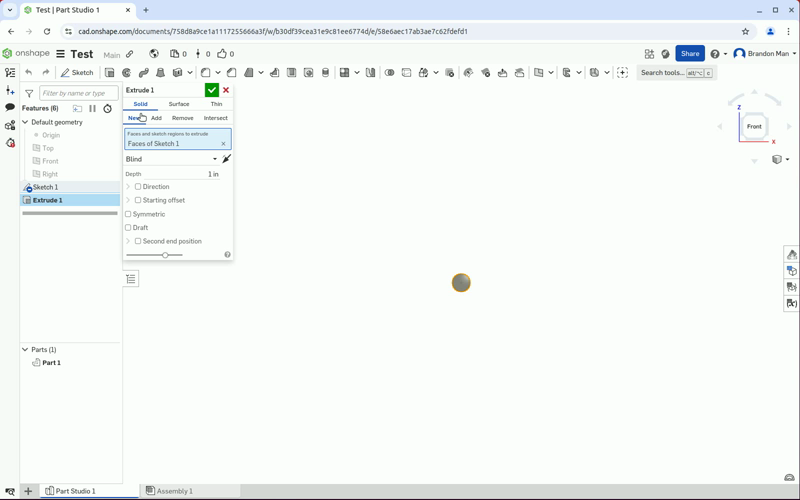
mouse_move(137, 120)
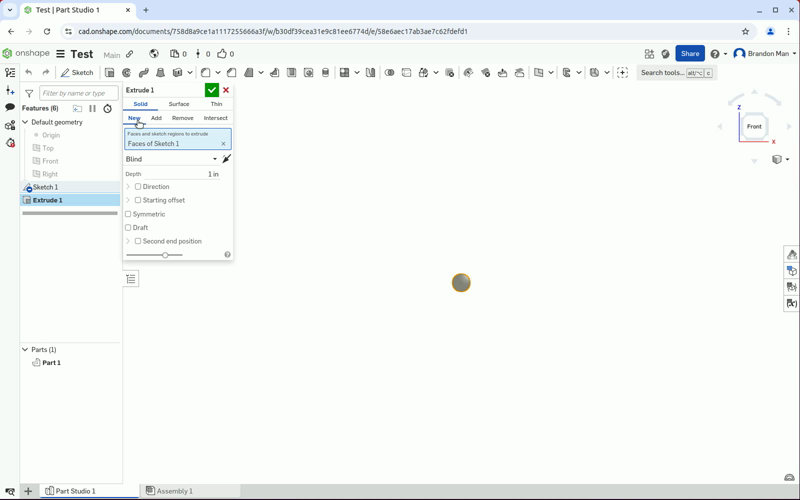
click(137, 120)
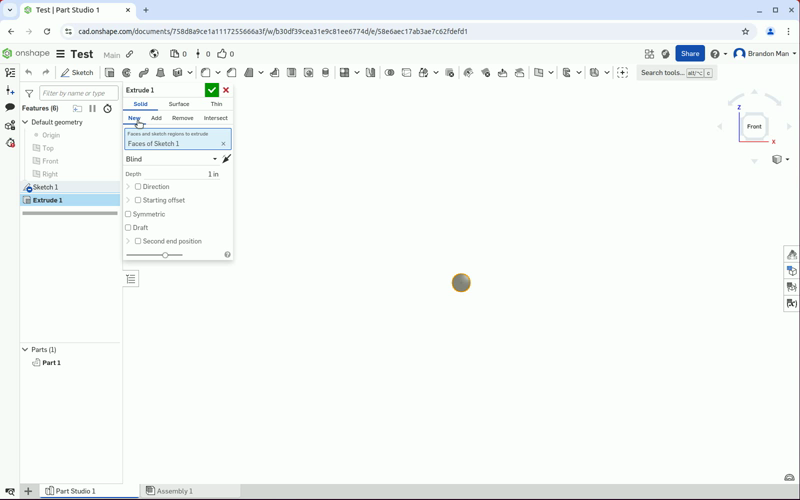
key(tab, 4)
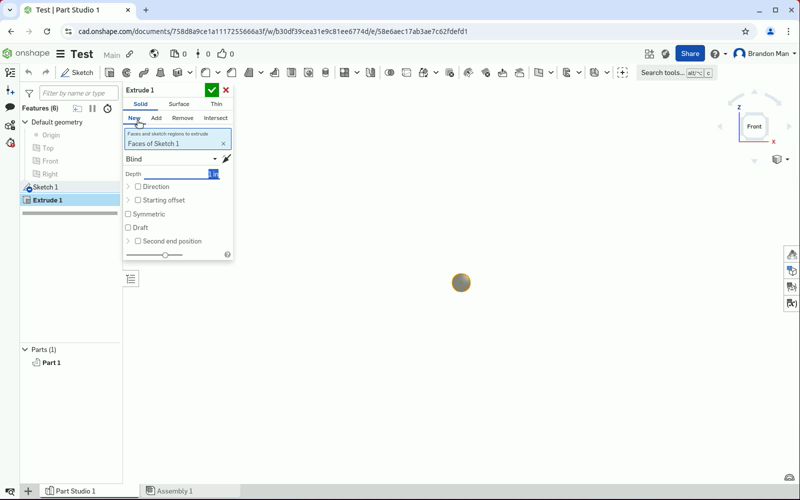
text(1.685)
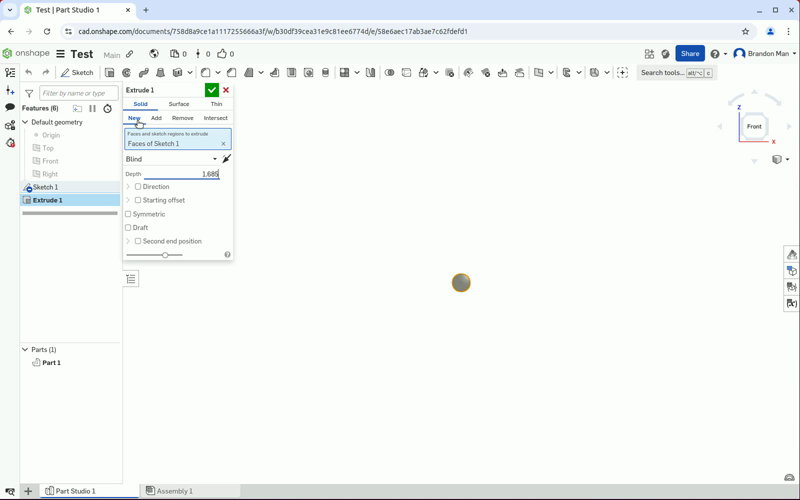
key(enter)
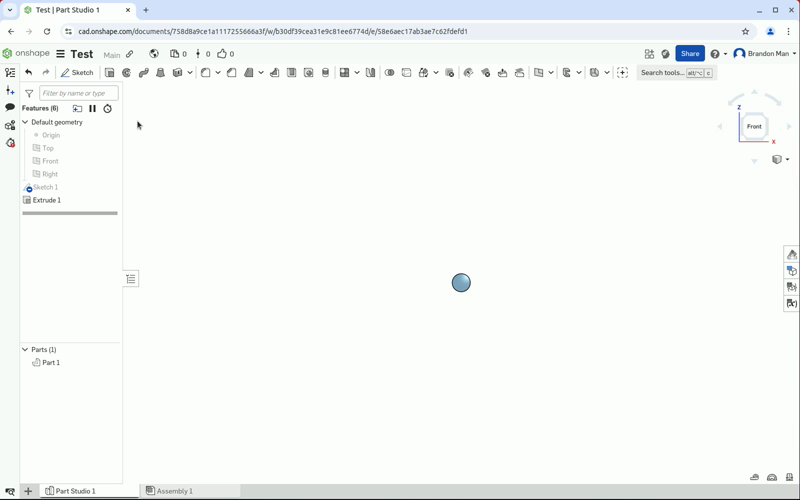
key(shift+h)
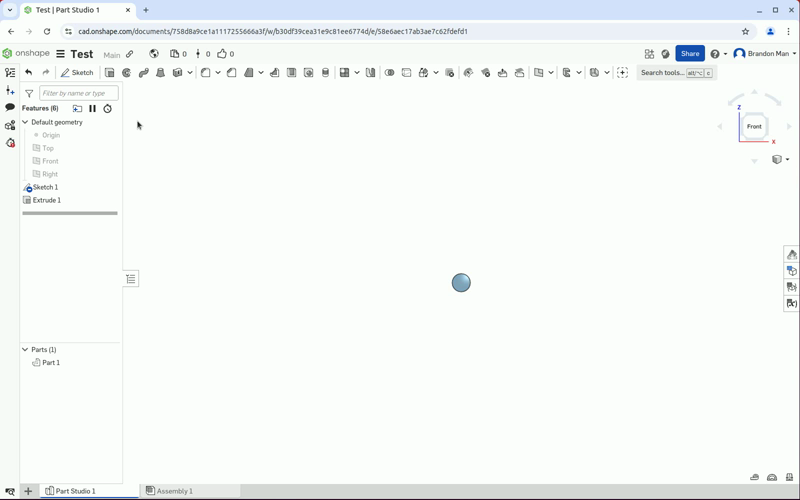
key(shift+h)
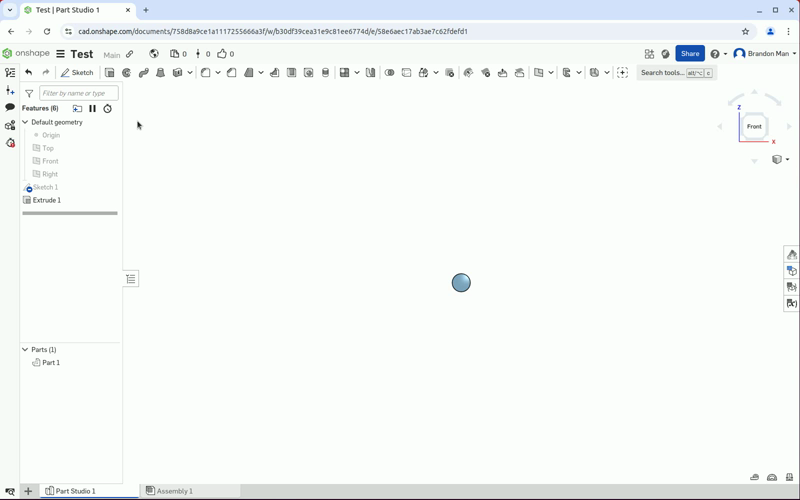
mouse_move(73, 189)
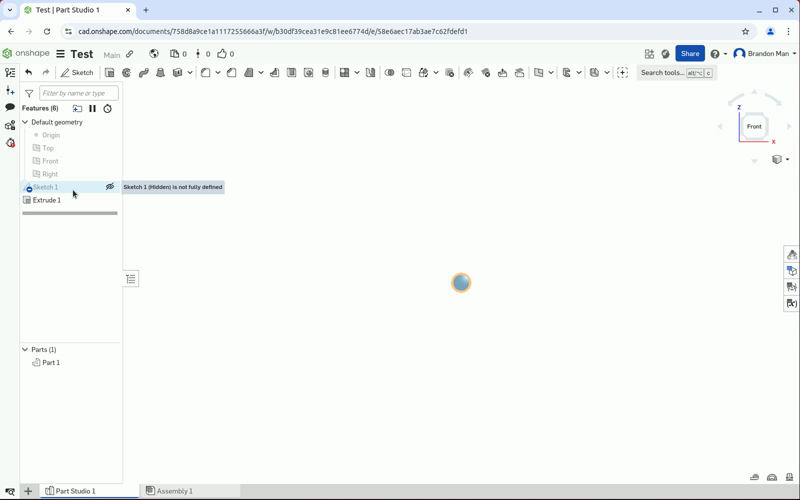
click(73, 189)
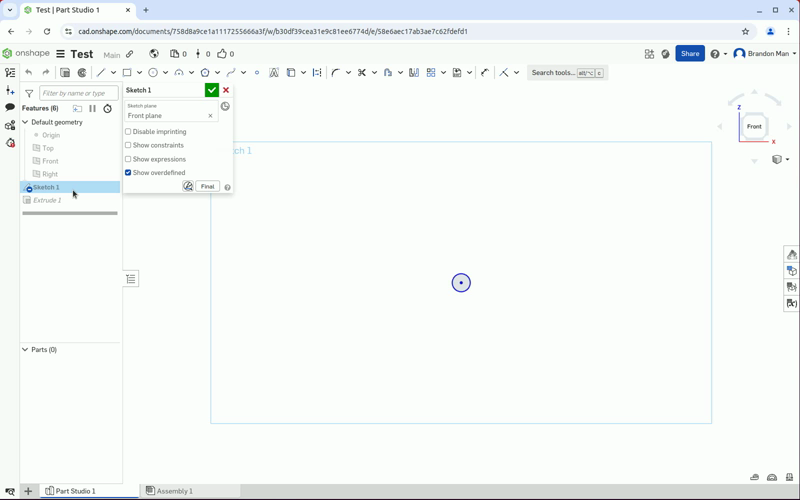
mouse_move(229, 92)
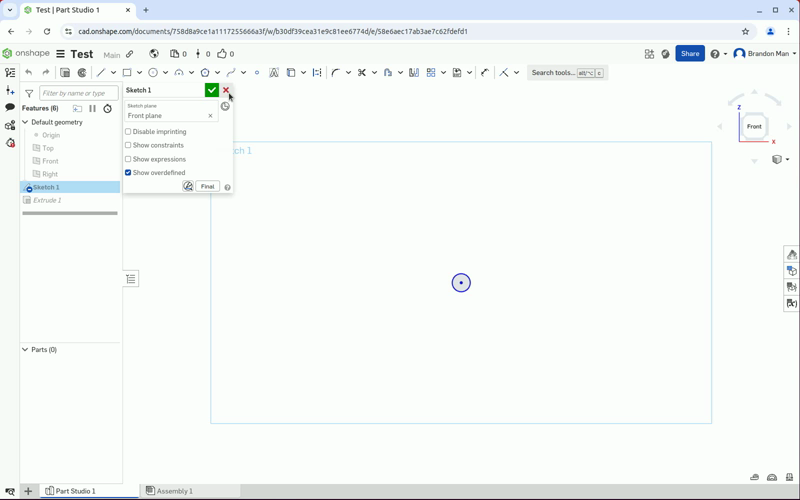
click(229, 92)
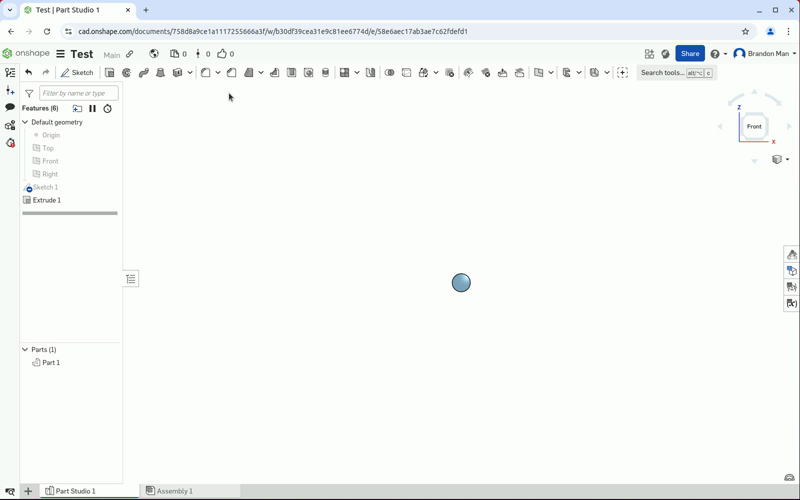
mouse_move(541, 75)
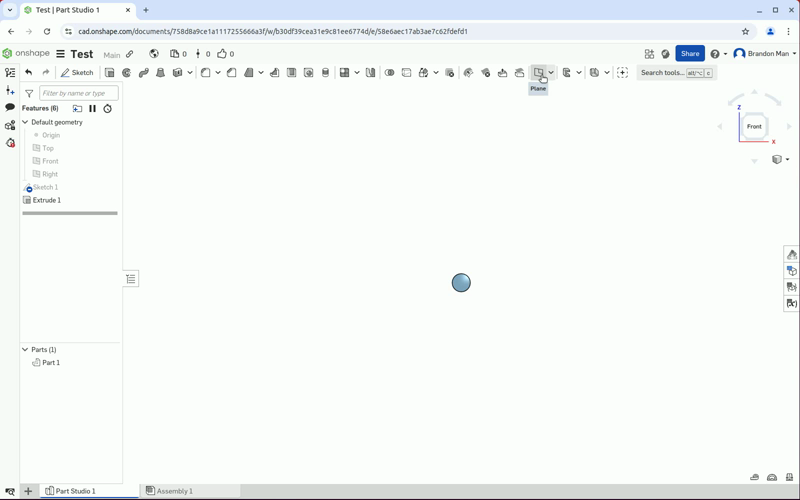
click(541, 75)
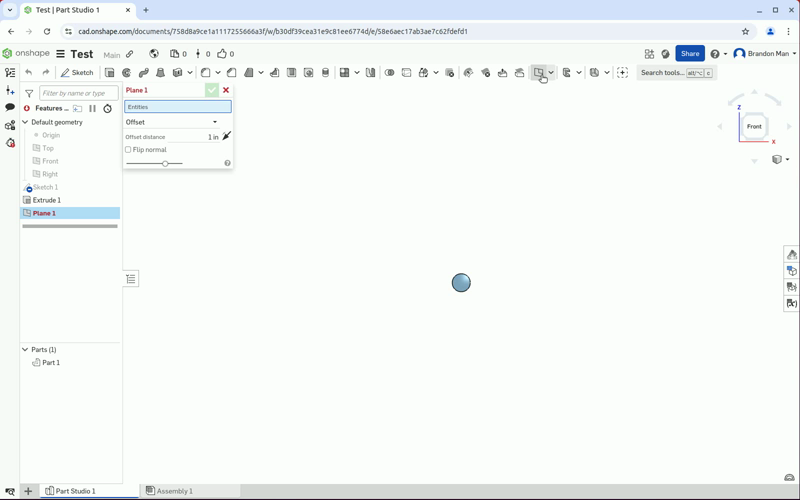
mouse_move(73, 163)
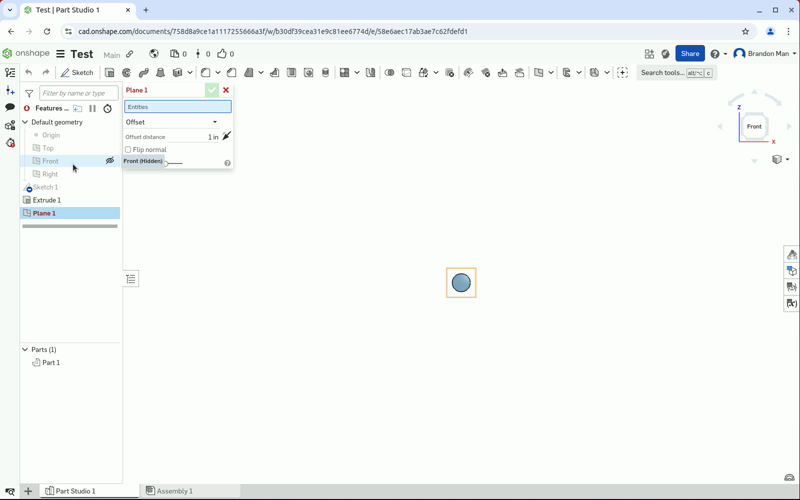
click(73, 163)
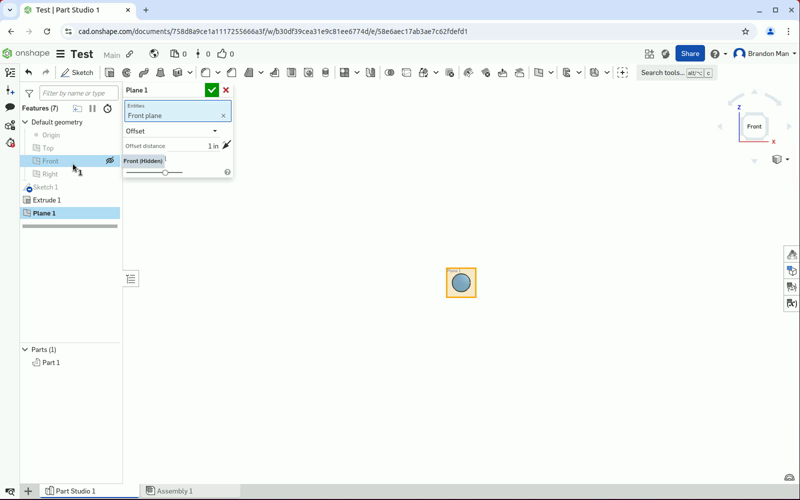
key(tab, 2)
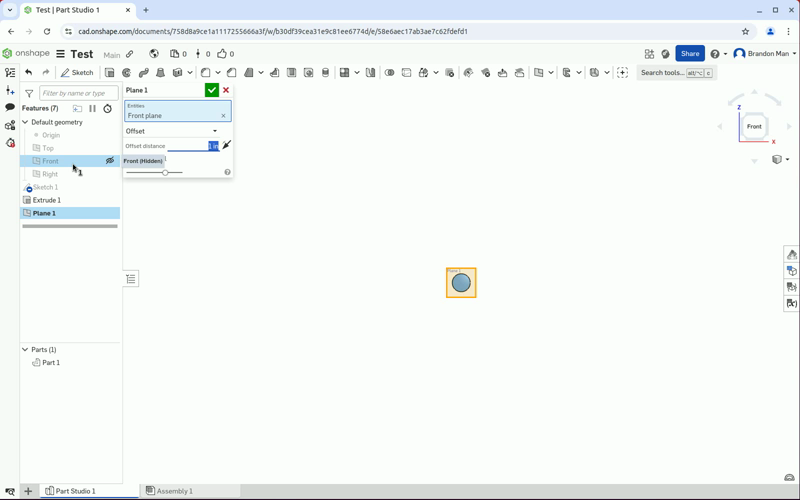
text(1.695)
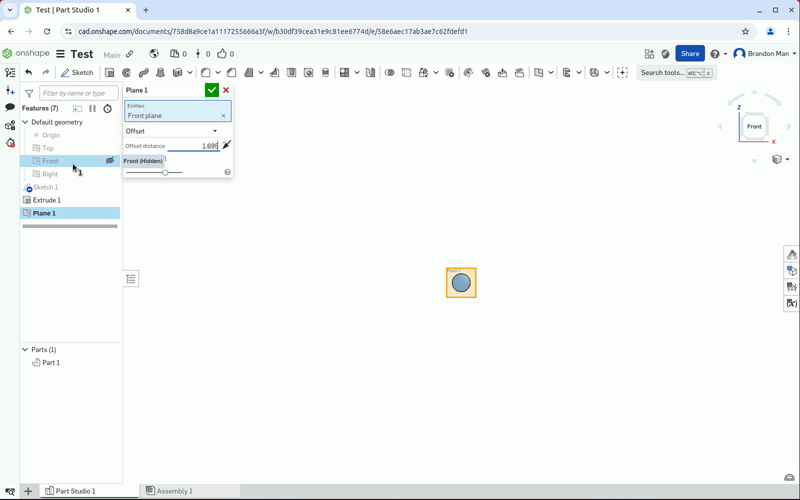
key(enter, 2)
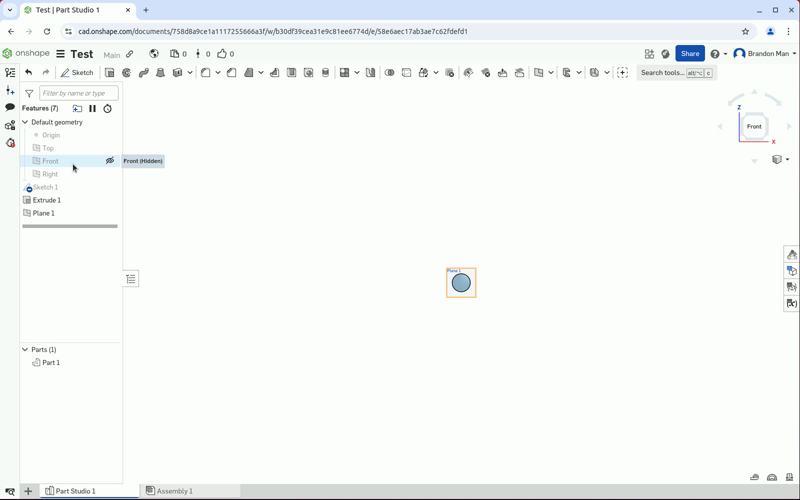
key(shift+s)
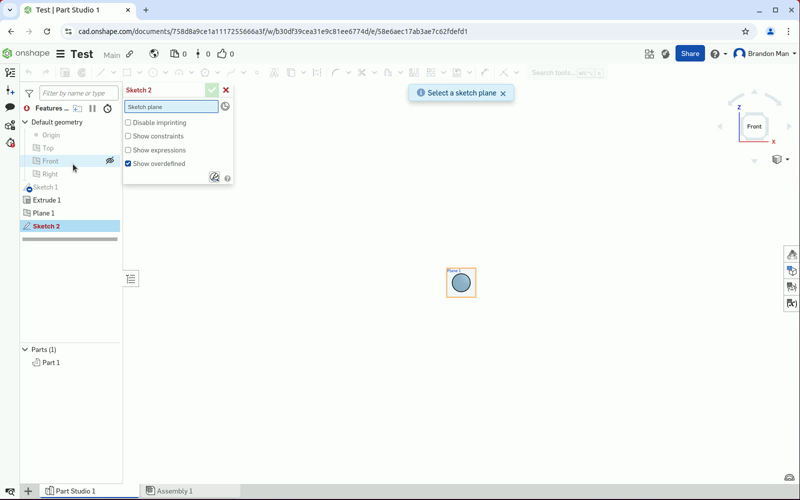
mouse_move(73, 215)
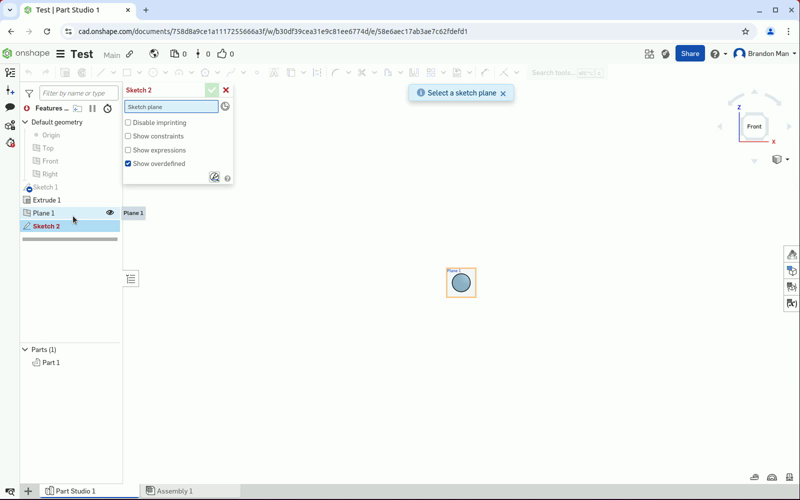
click(73, 215)
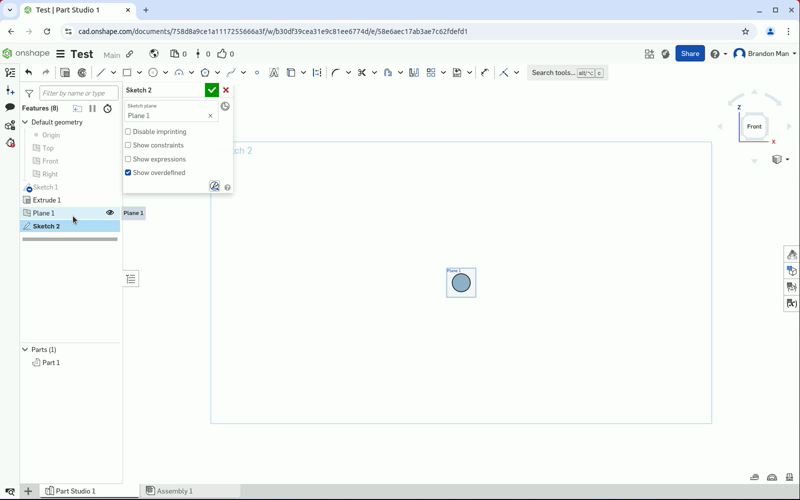
mouse_move(73, 352)
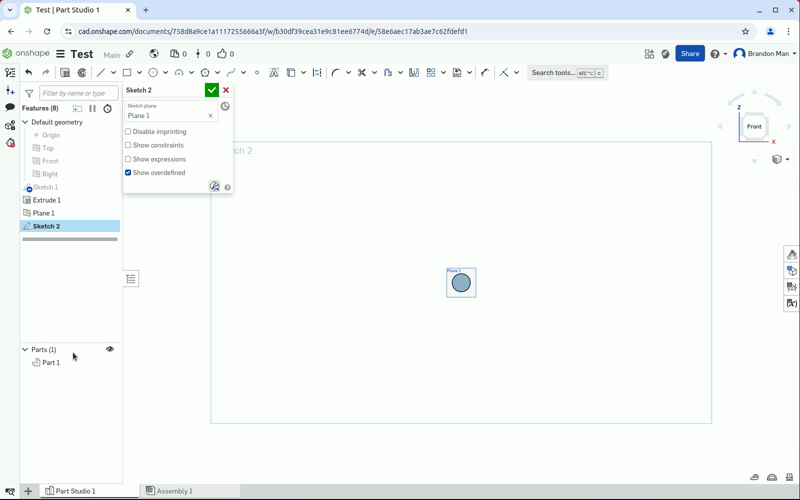
key(y)
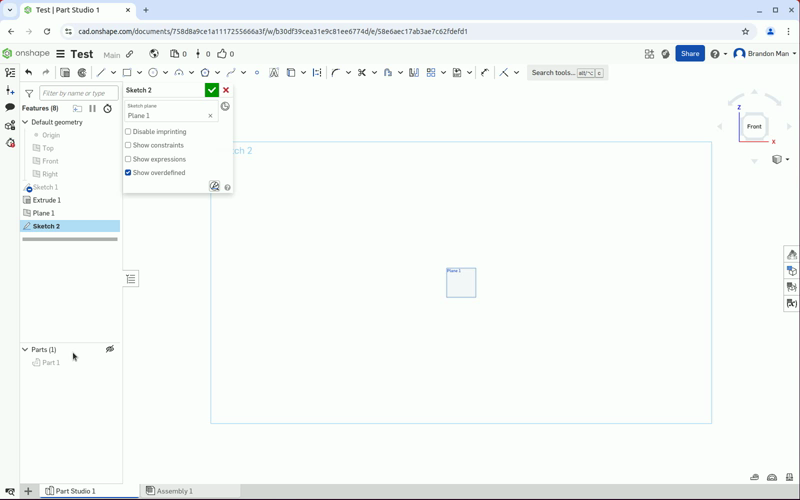
key(c)
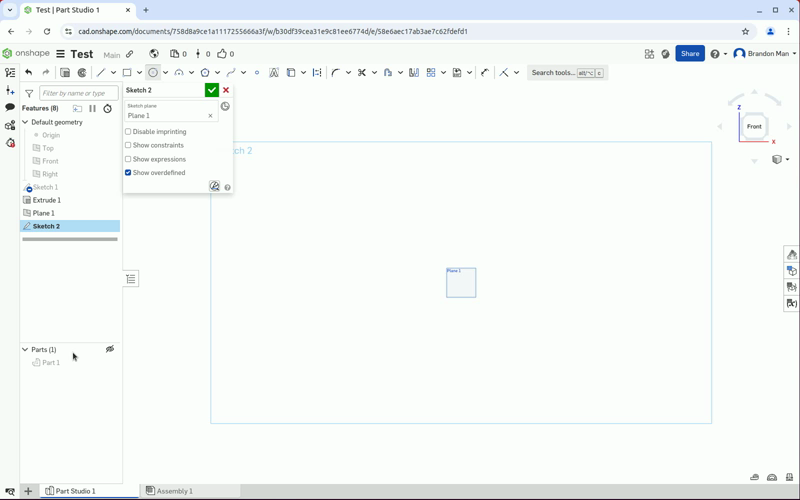
key_down(shift)
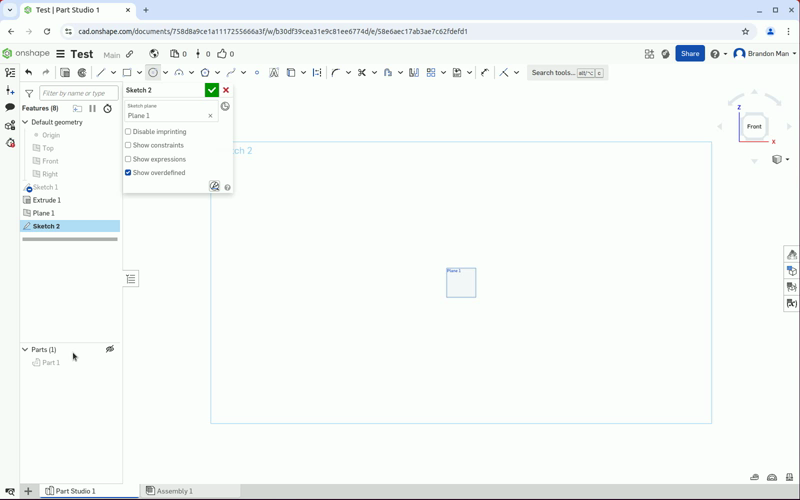
mouse_move(461, 282)
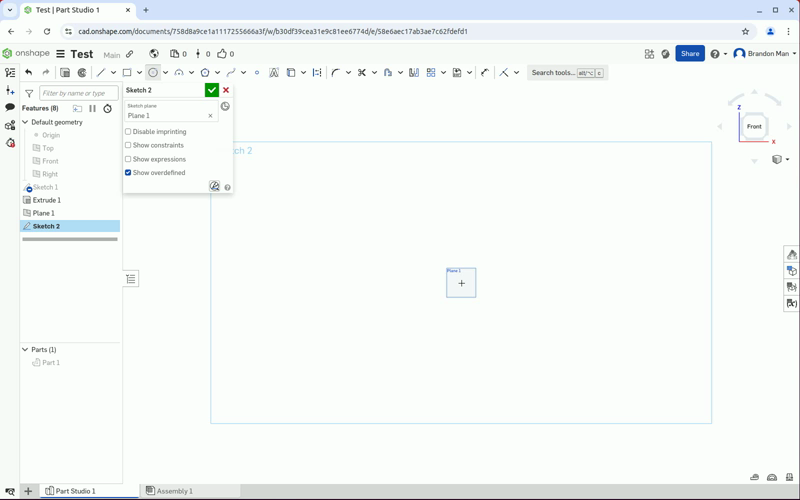
click(461, 282)
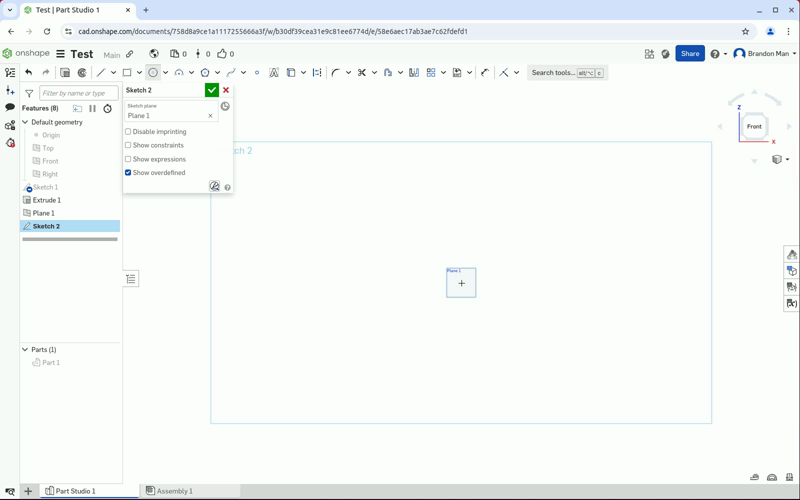
key_up(shift)
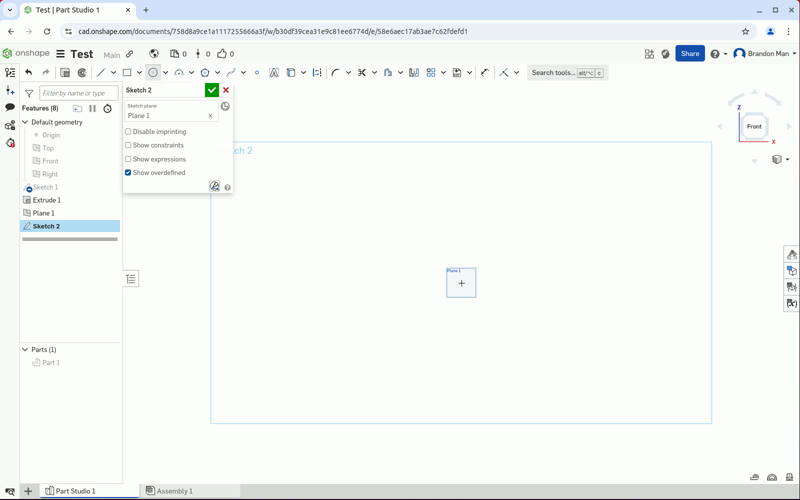
mouse_move(466, 282)
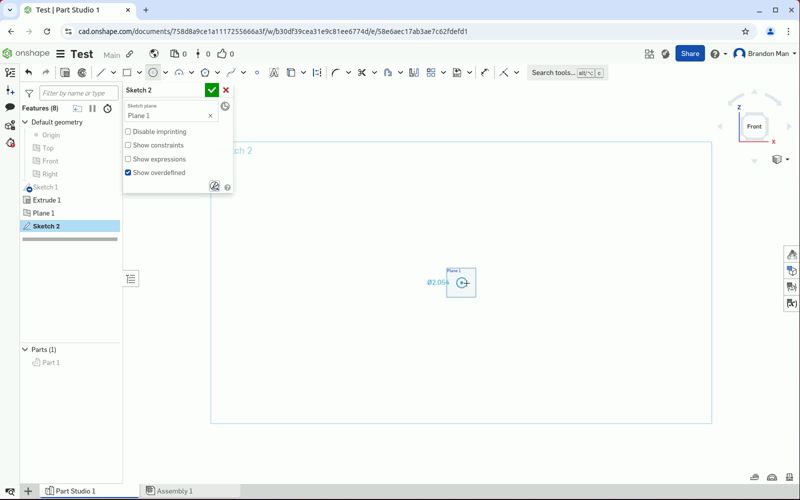
click(466, 282)
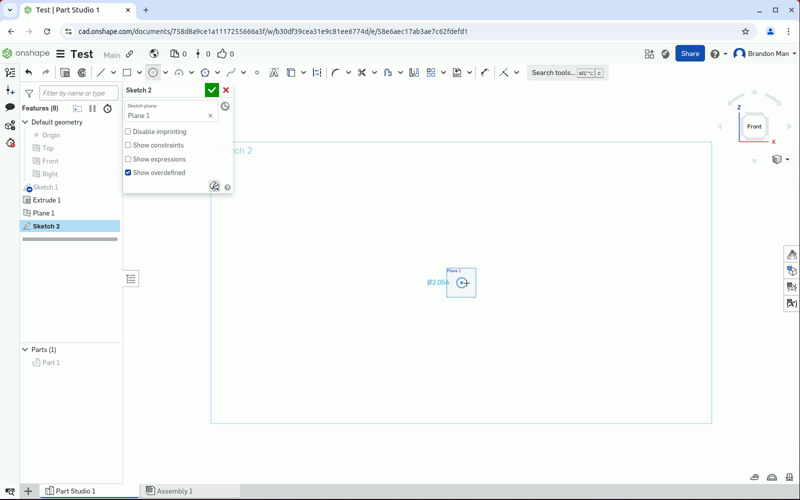
key(esc)
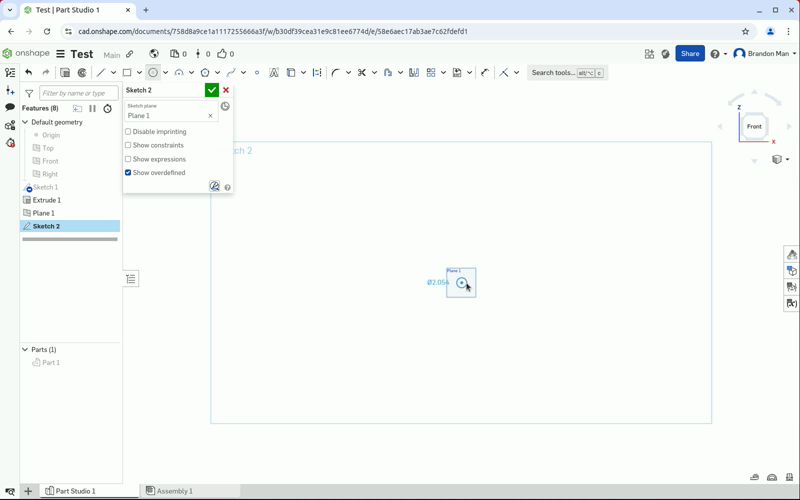
mouse_move(458, 282)
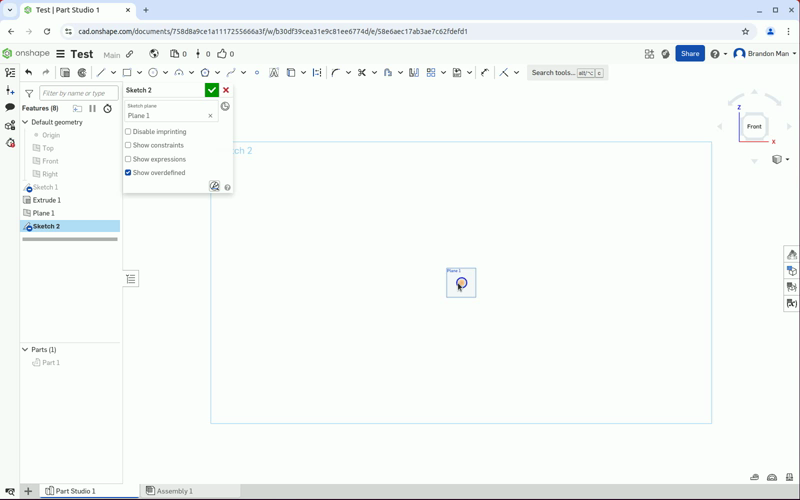
scroll(6)
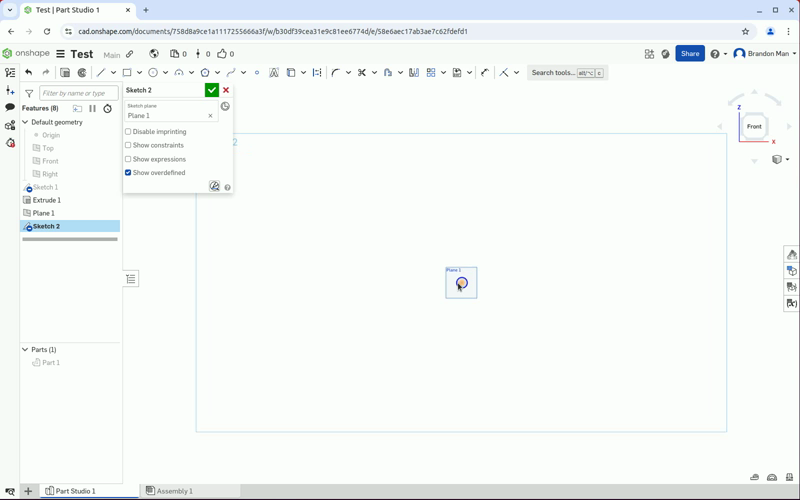
scroll(6)
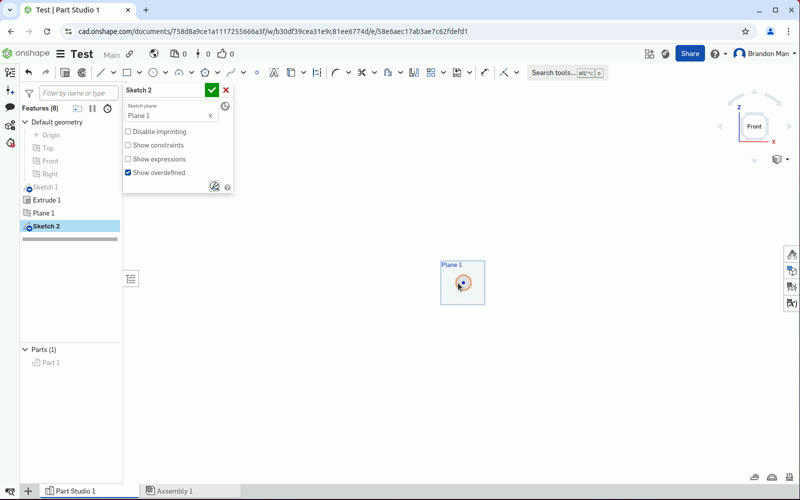
scroll(6)
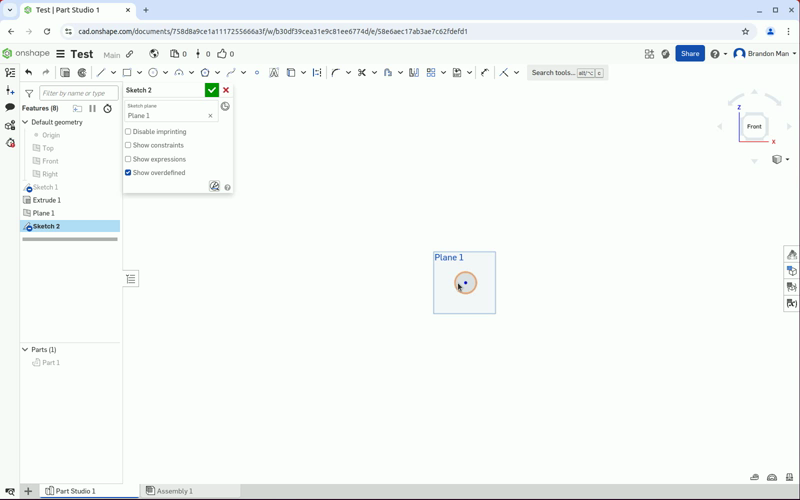
scroll(6)
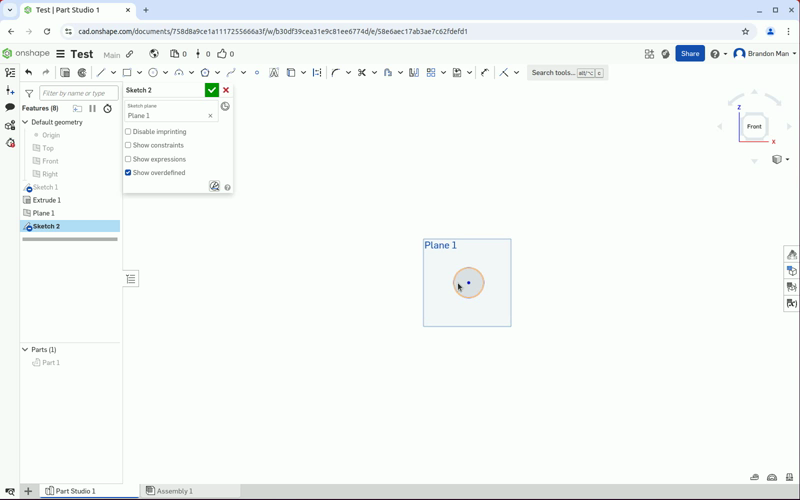
scroll(6)
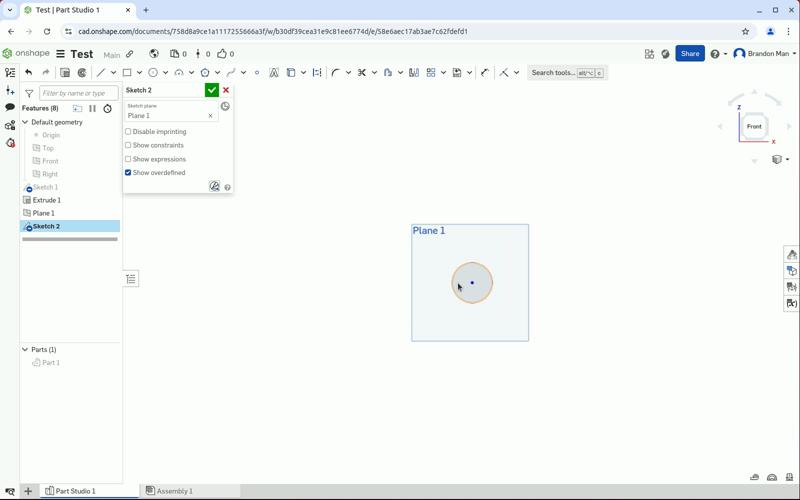
scroll(6)
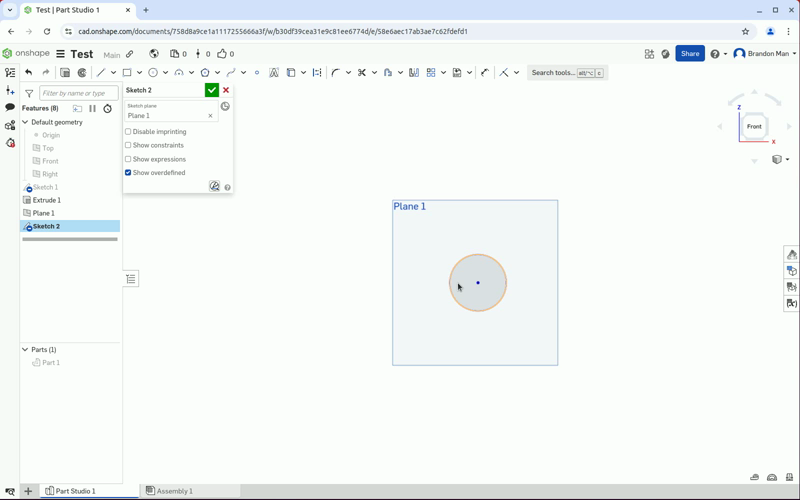
scroll(6)
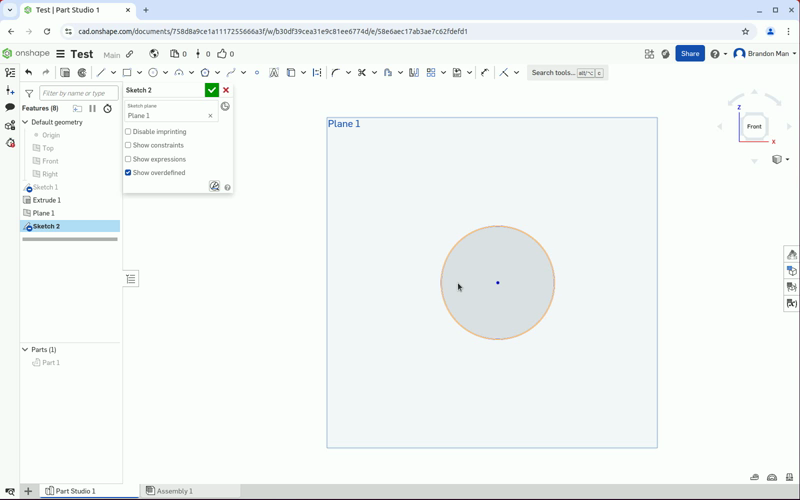
click(458, 282)
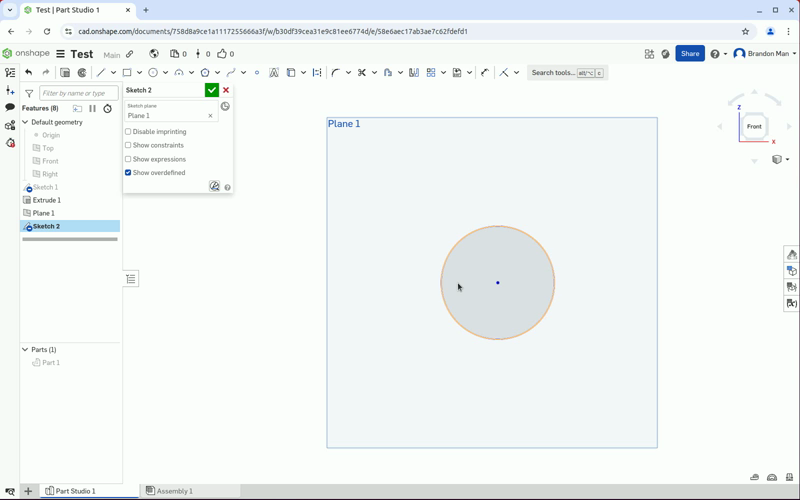
scroll(-6)
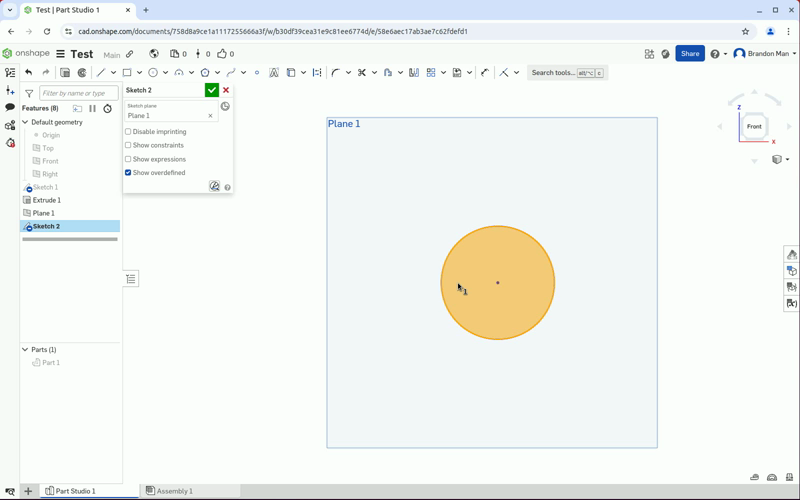
scroll(-6)
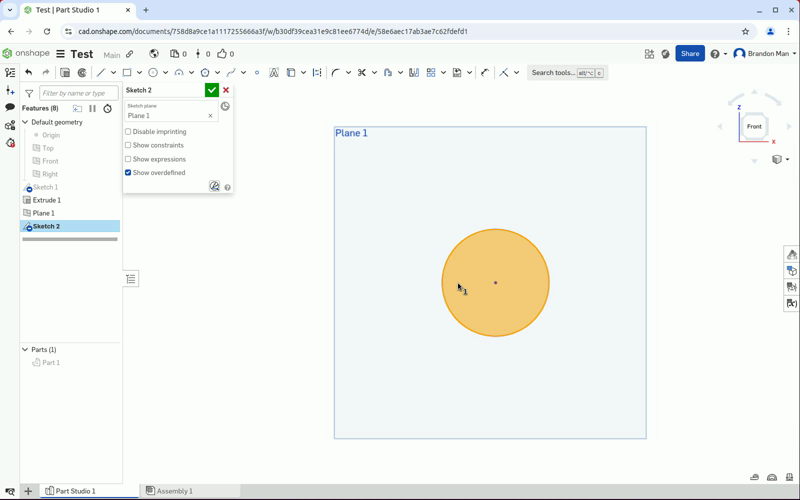
scroll(-6)
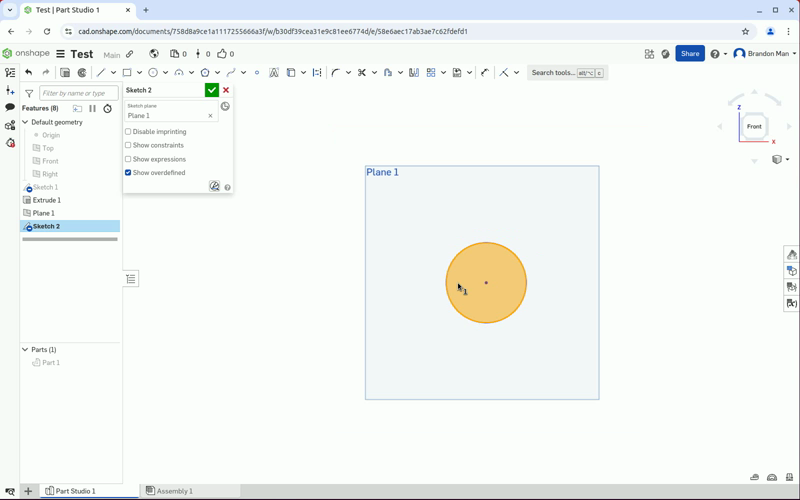
scroll(-6)
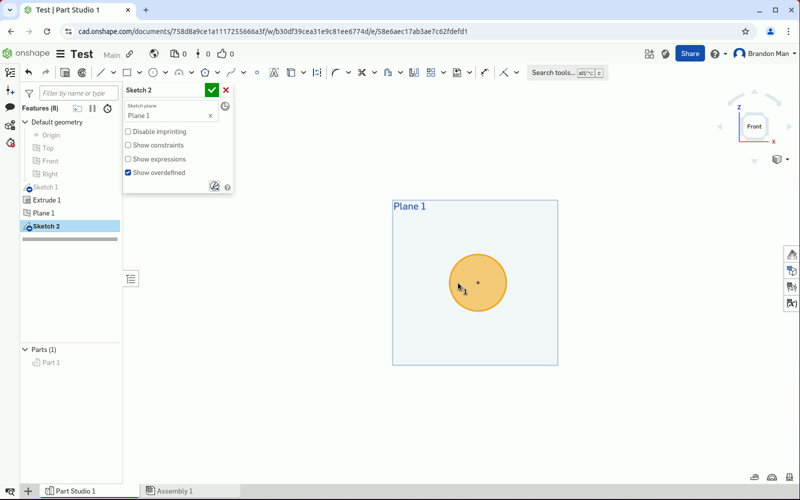
scroll(-6)
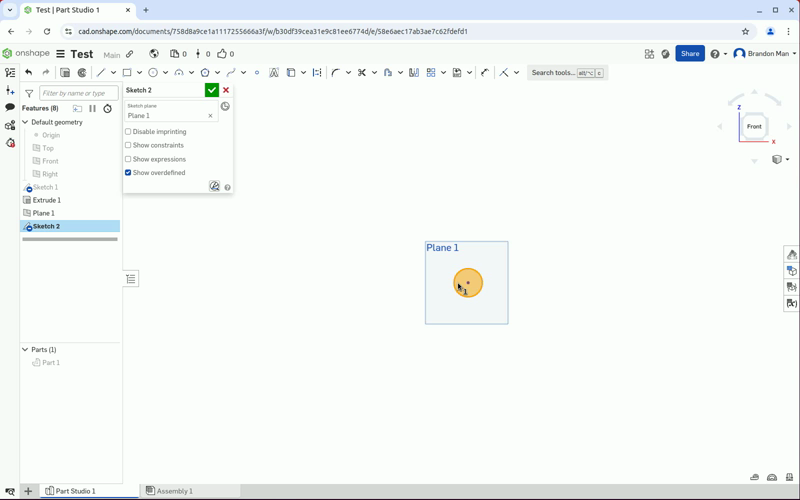
scroll(-6)
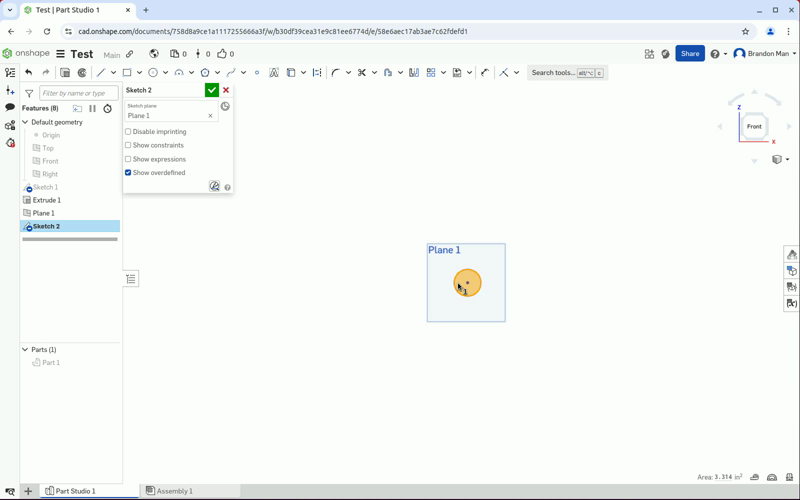
scroll(-6)
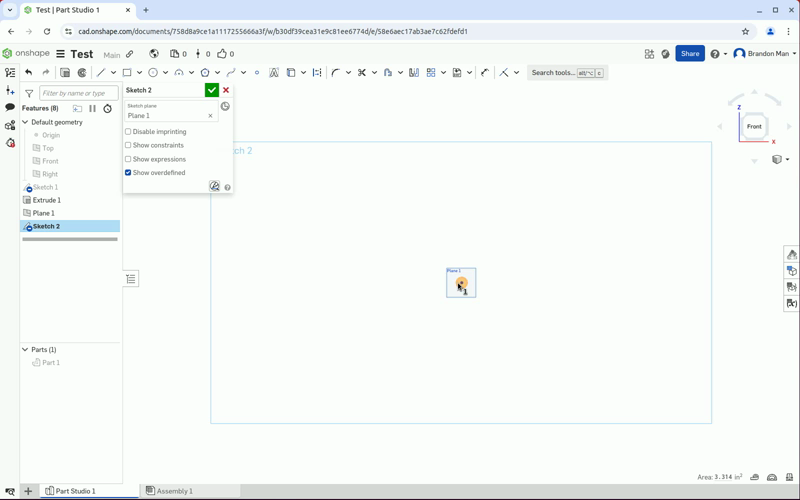
mouse_move(73, 352)
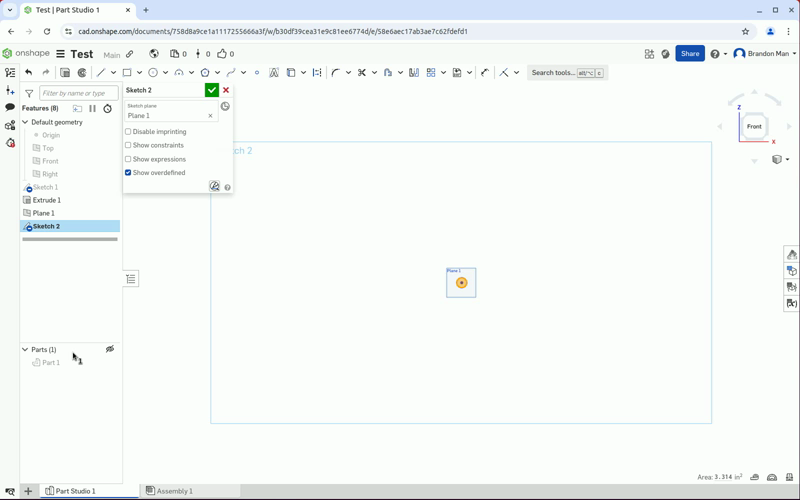
key(shift+y)
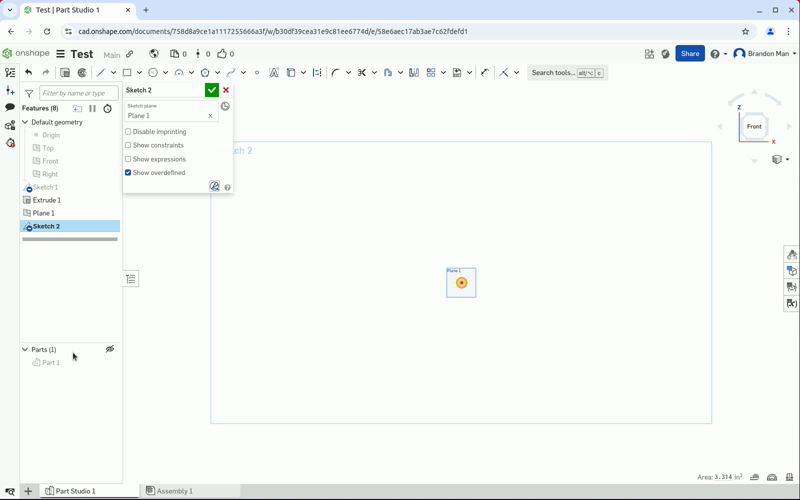
key(shift+e)
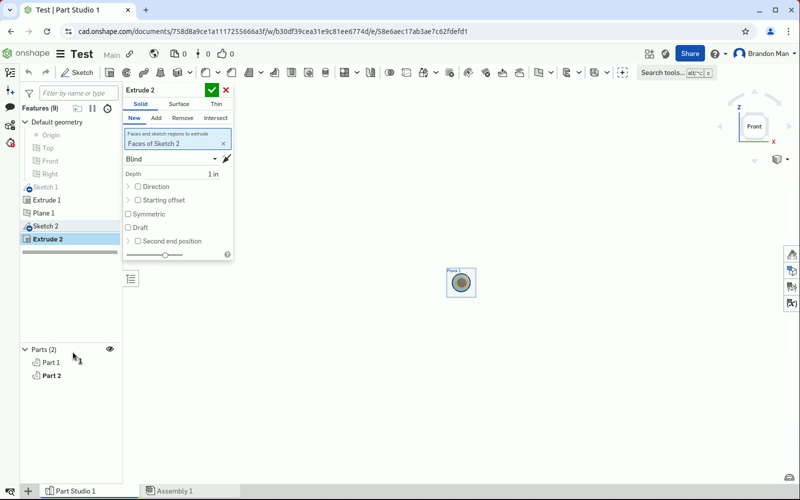
mouse_move(143, 106)
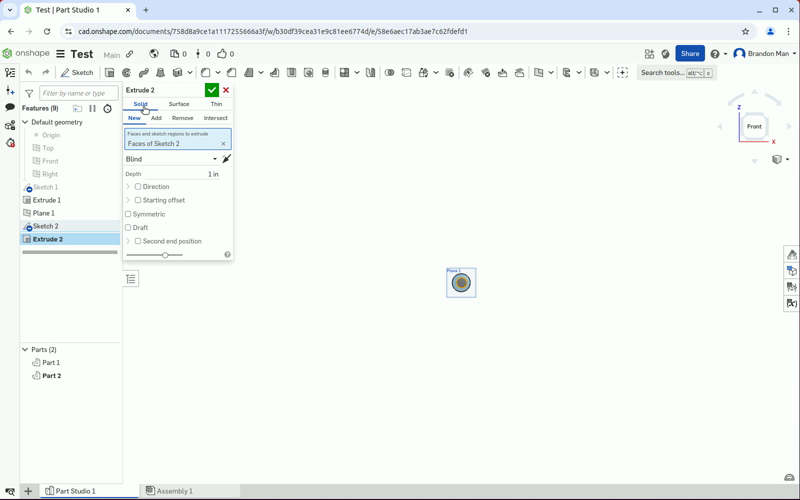
click(143, 106)
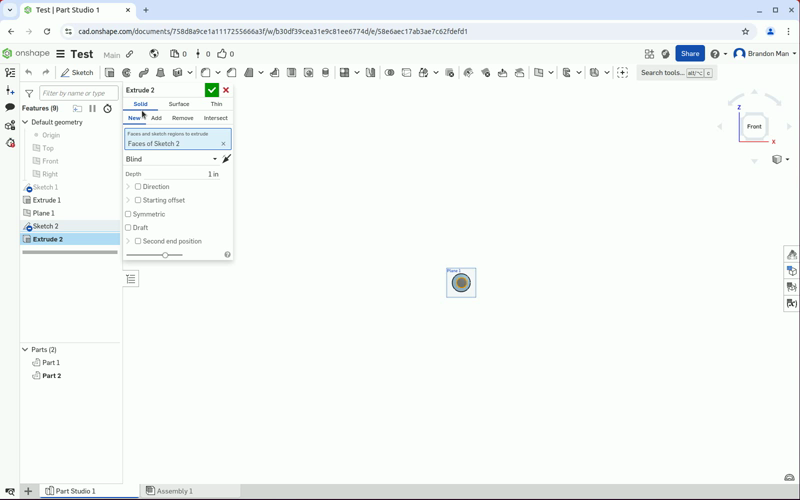
mouse_move(137, 120)
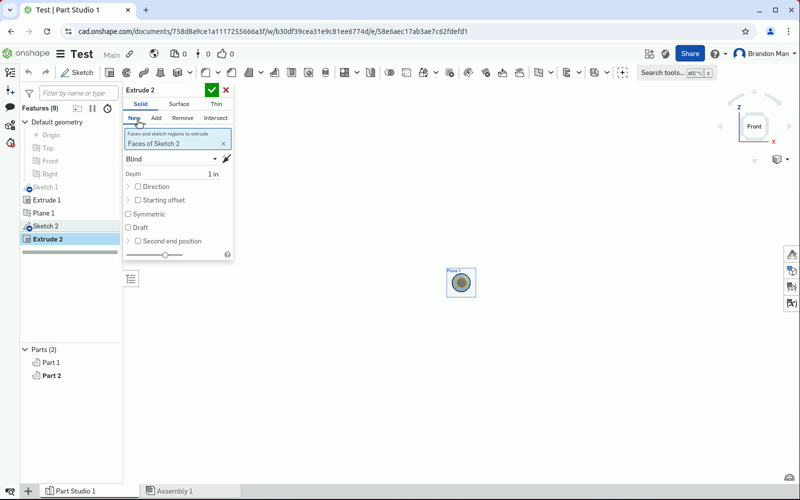
click(137, 120)
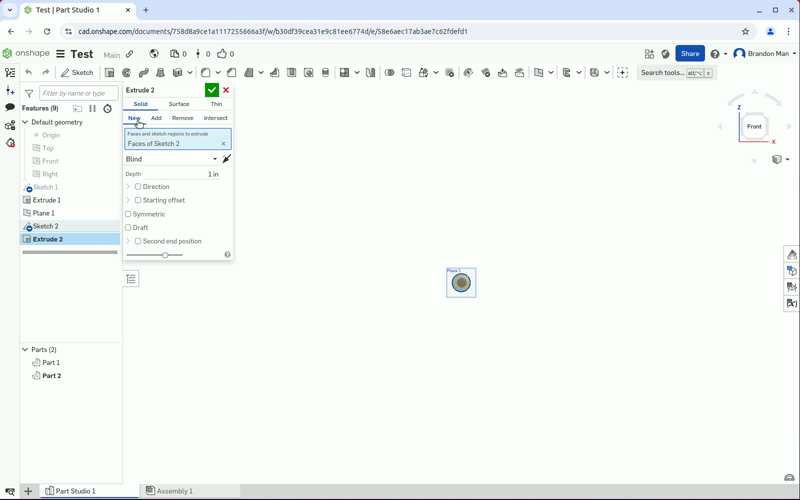
key(tab, 4)
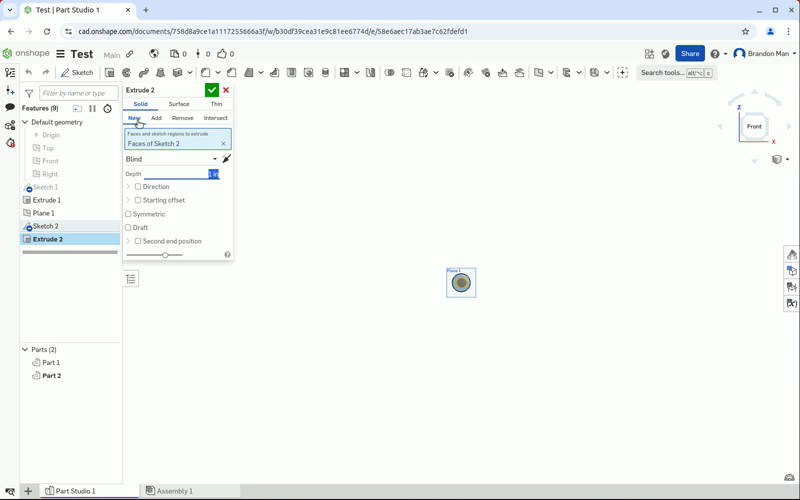
text(21.423)
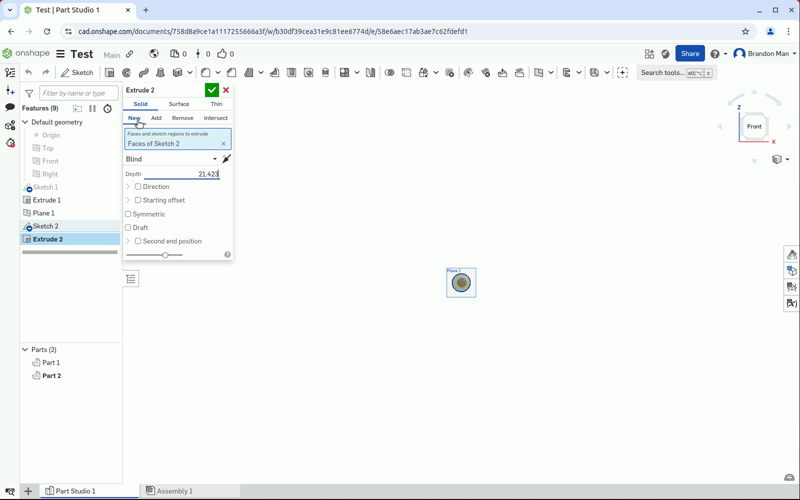
key(enter)
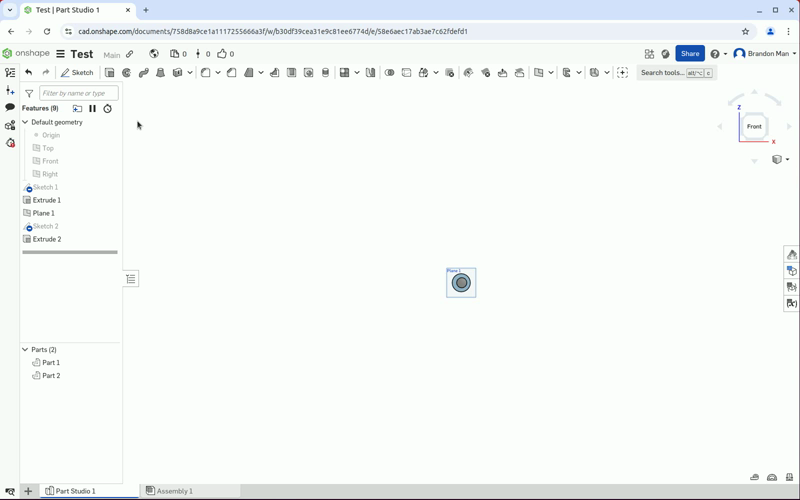
key(shift+h)
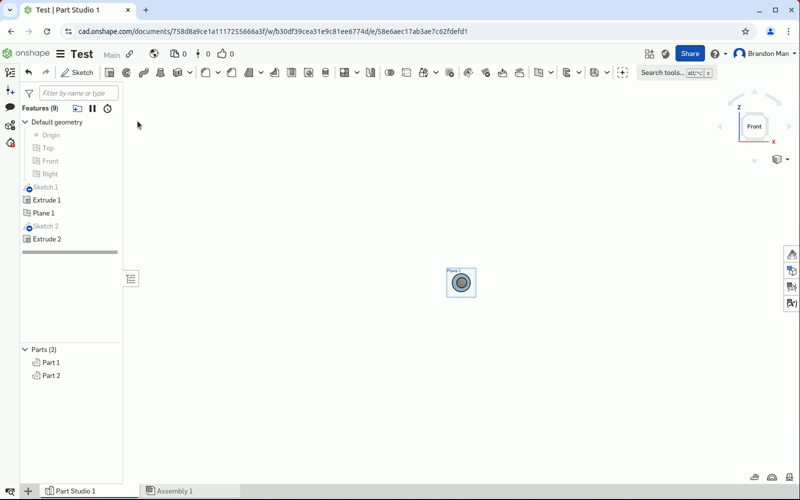
key(shift+h)
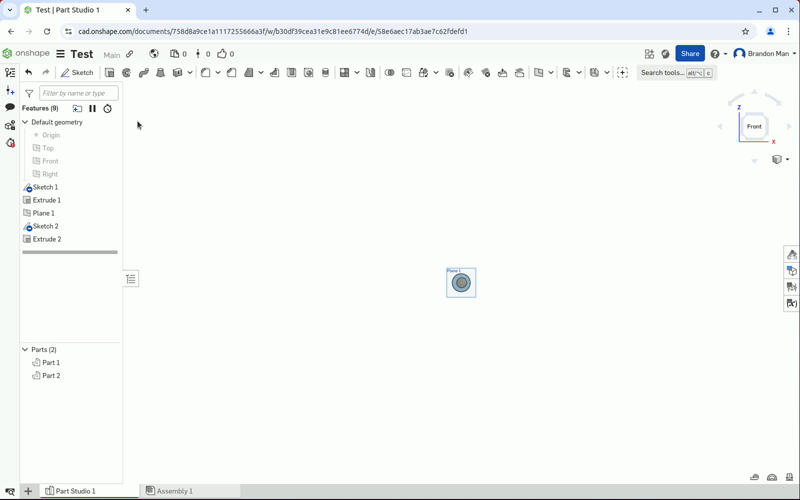
key(shift+7)
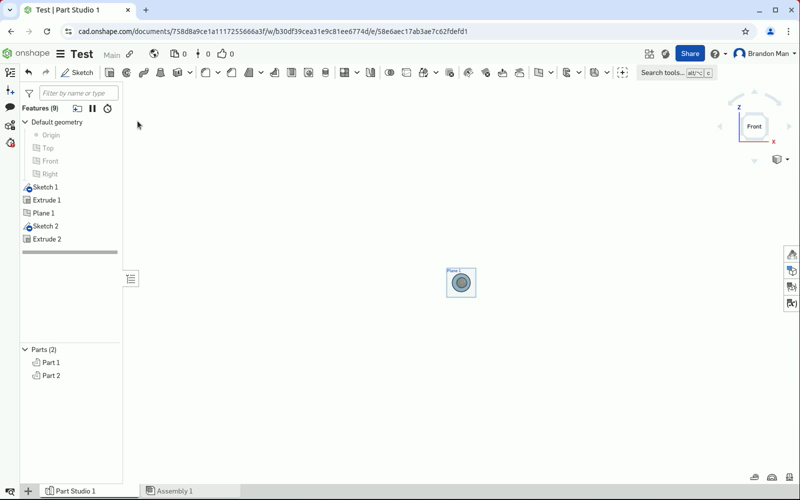
key(left, 2)
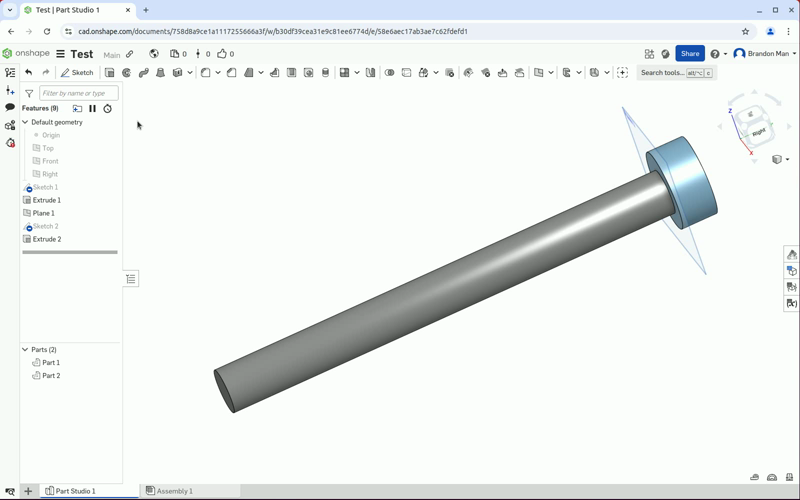
key(down, 2)
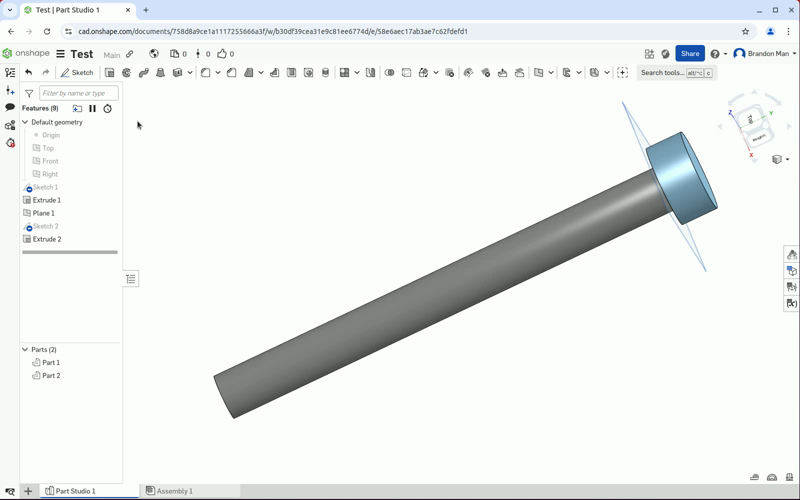
key(up, 2)
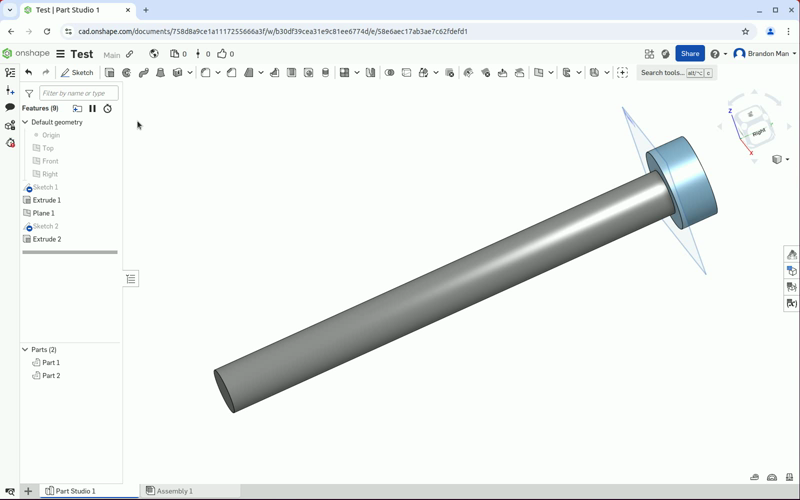
key(right, 2)
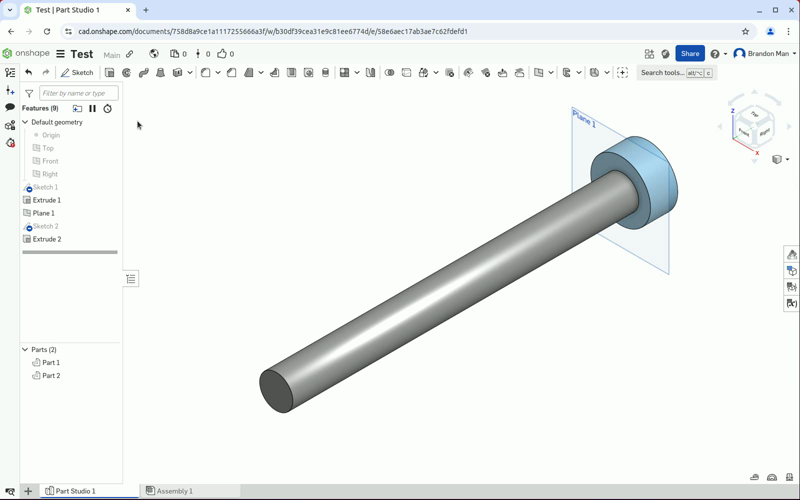
mouse_move(73, 189)
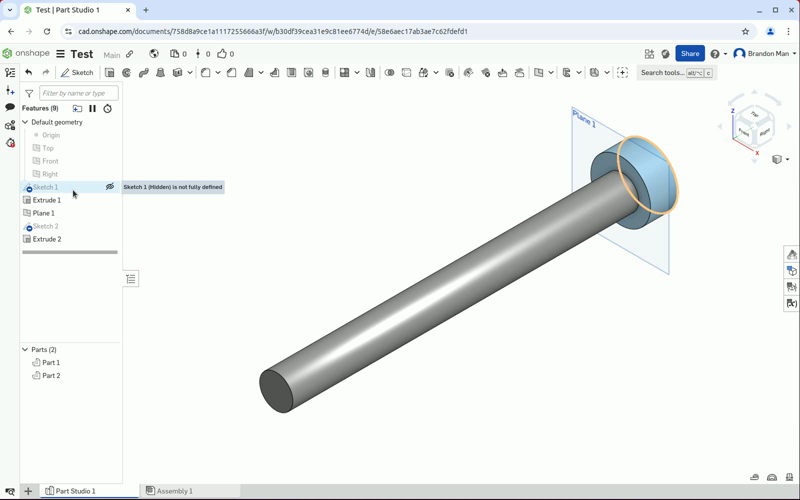
click(73, 189)